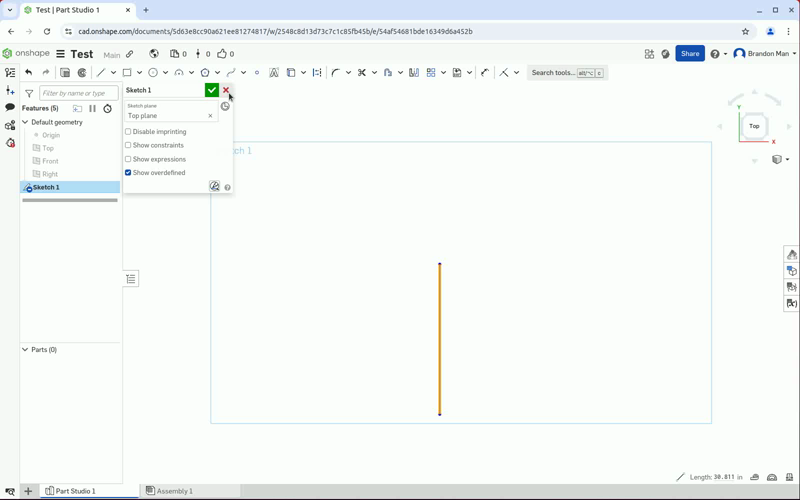
key(shift+h)
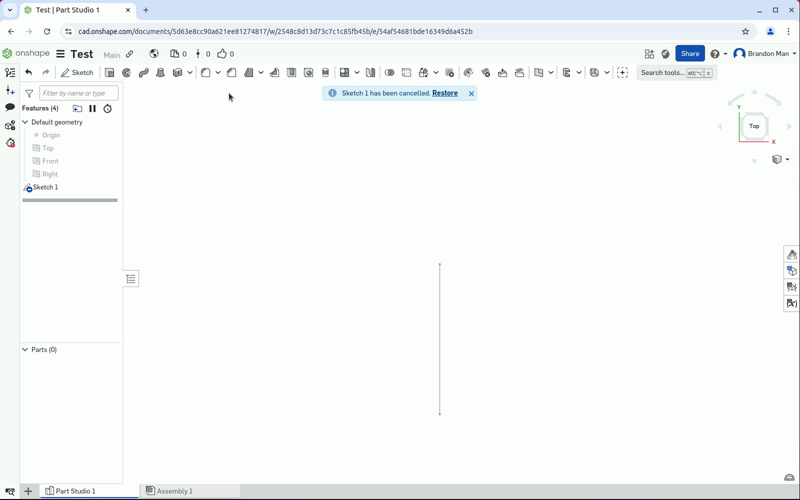
mouse_move(73, 352)
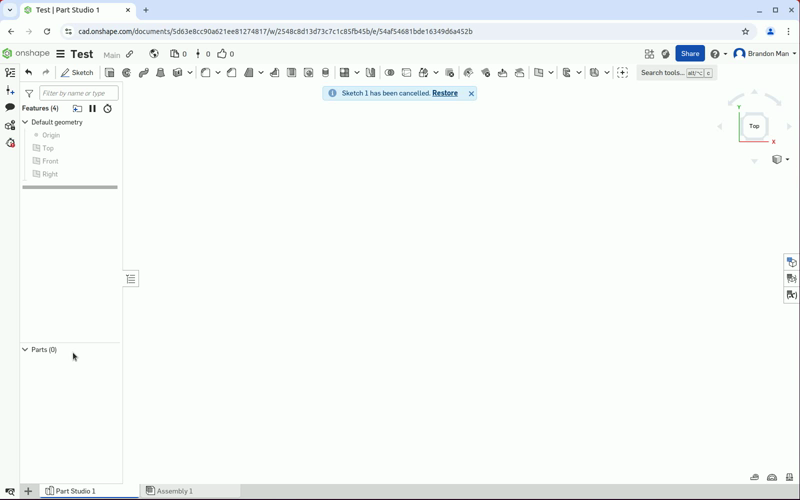
key(y)
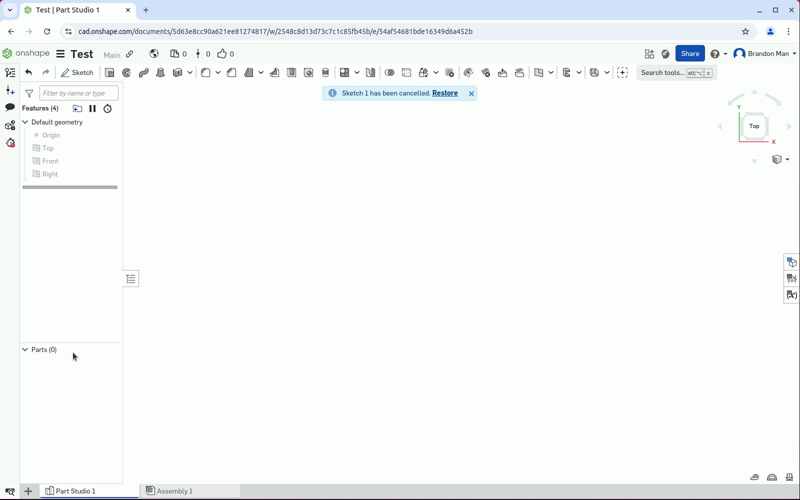
key(shift+p)
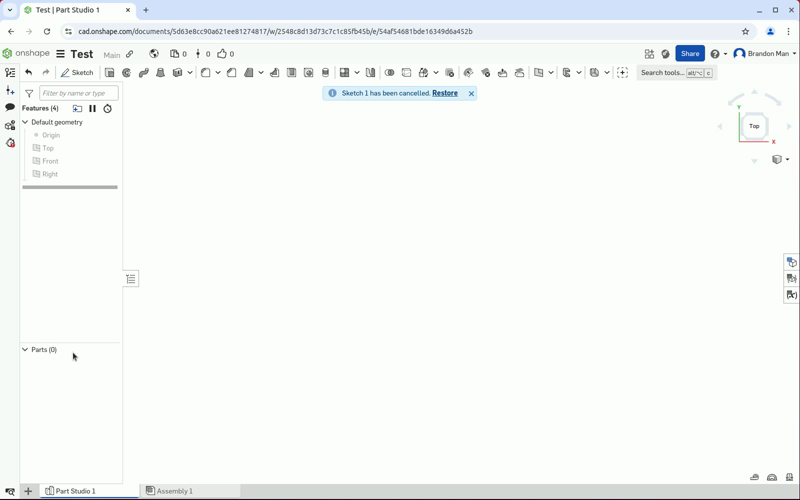
key(space)
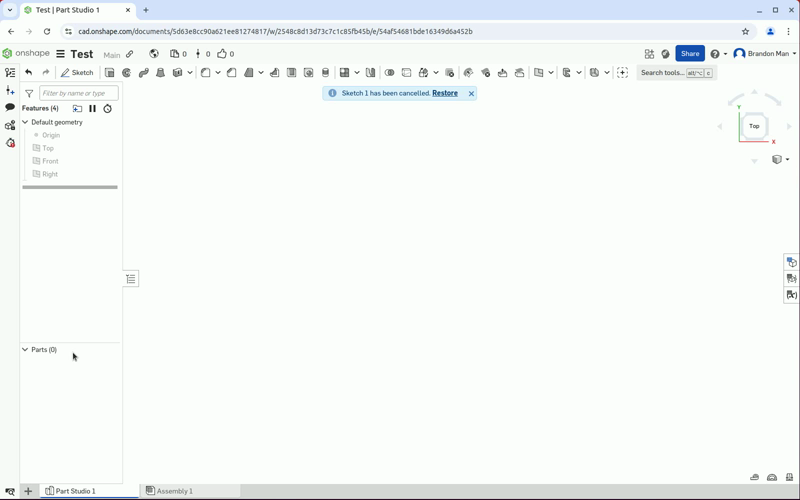
key_down(shift)
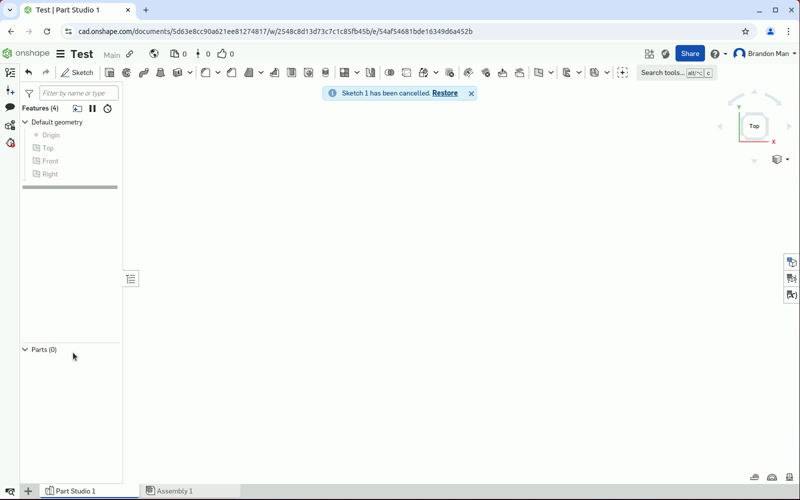
key(up)
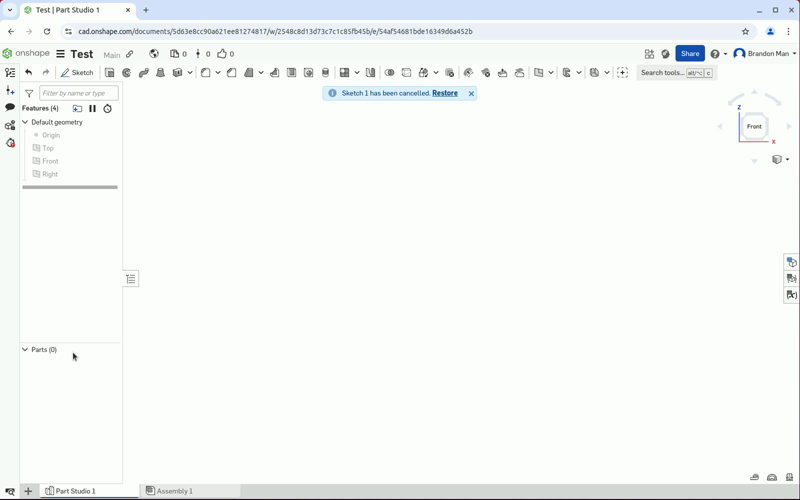
key_up(shift)
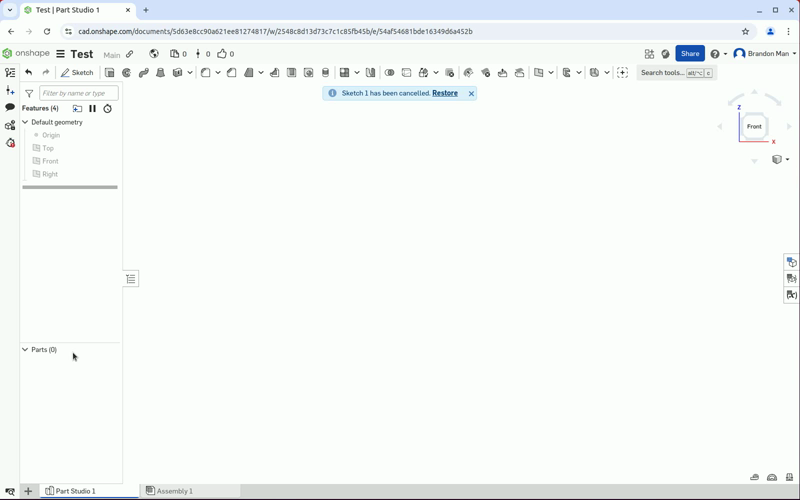
key(space)
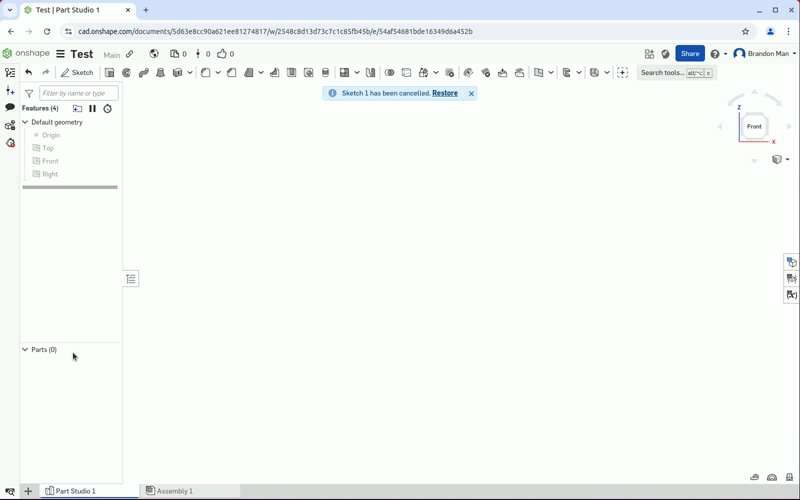
key_down(shift)
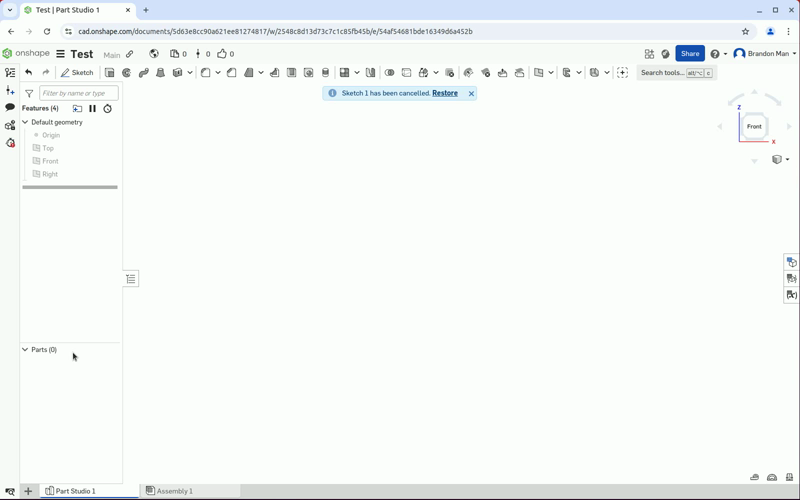
key(left)
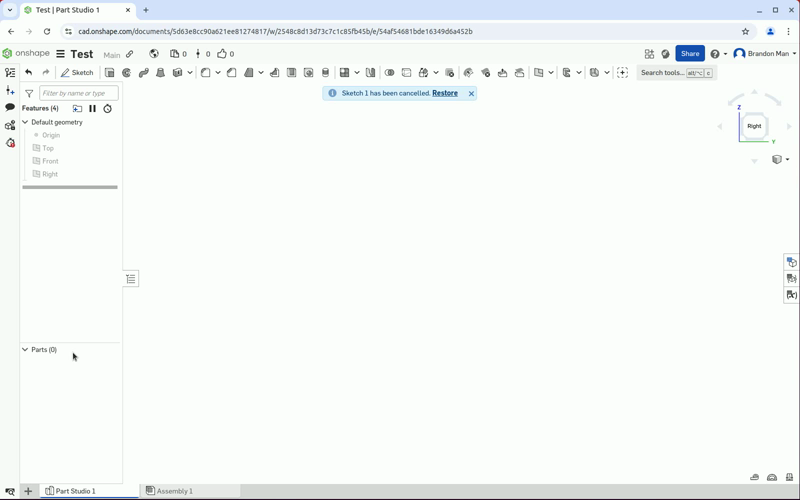
key_up(shift)
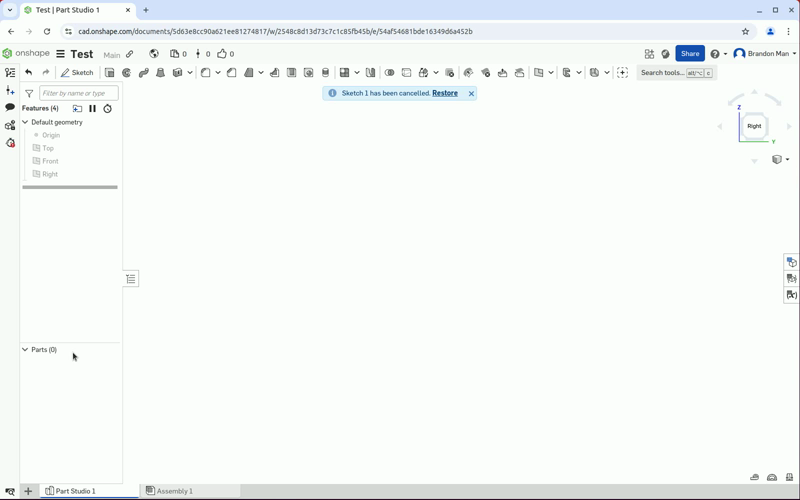
mouse_move(73, 352)
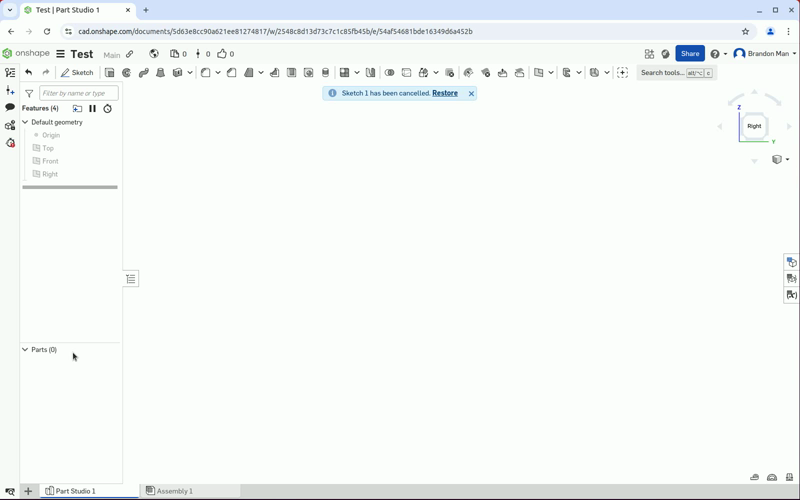
key(shift+y)
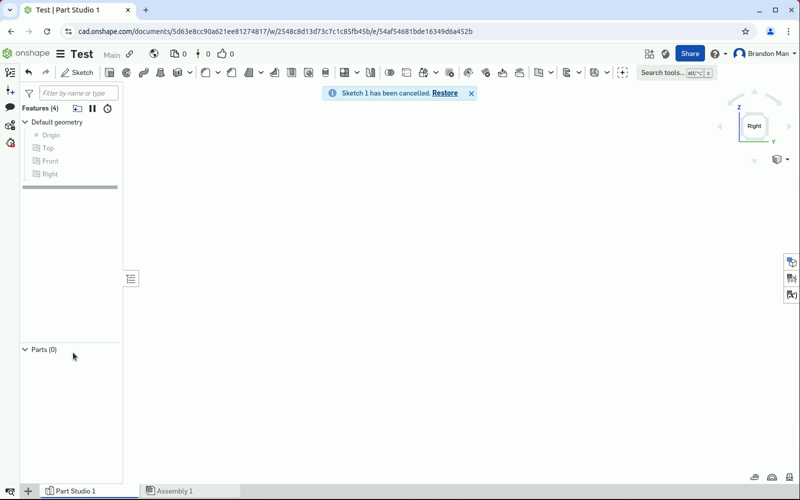
key(shift+s)
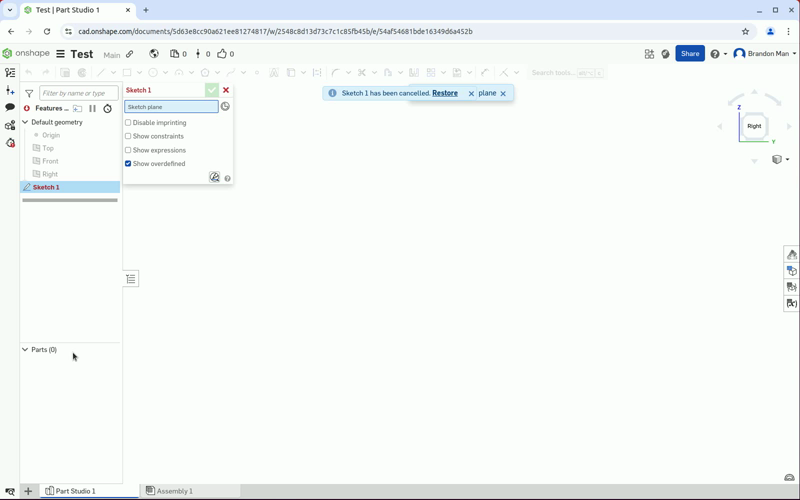
mouse_move(73, 176)
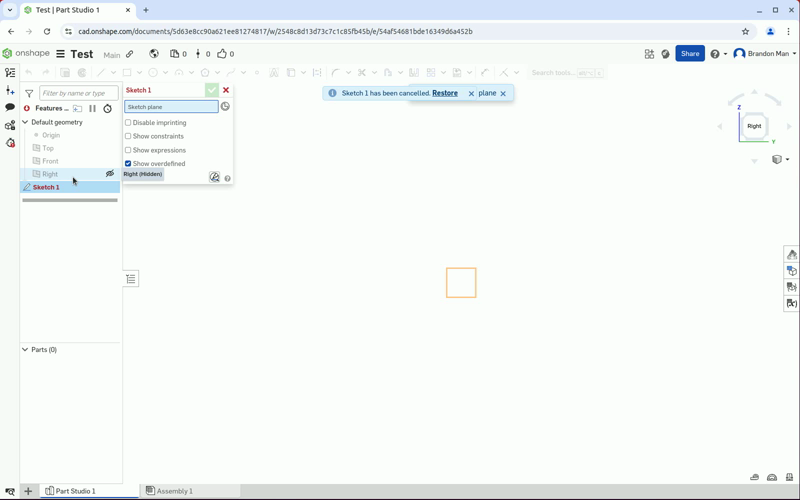
click(73, 176)
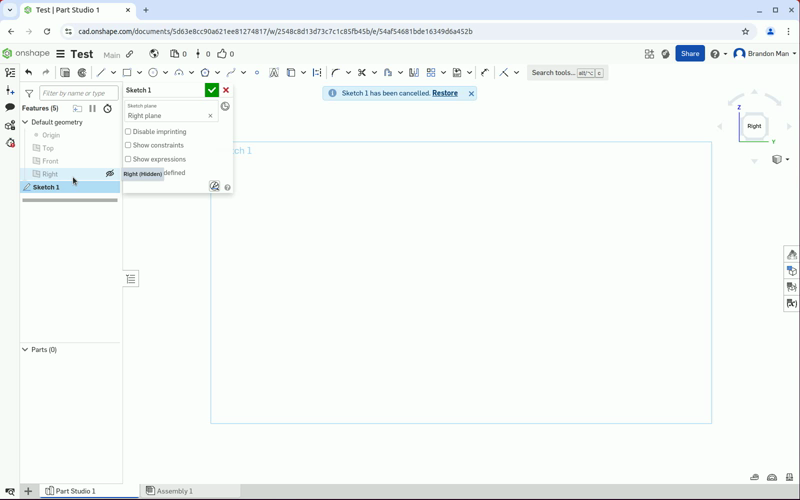
mouse_move(73, 352)
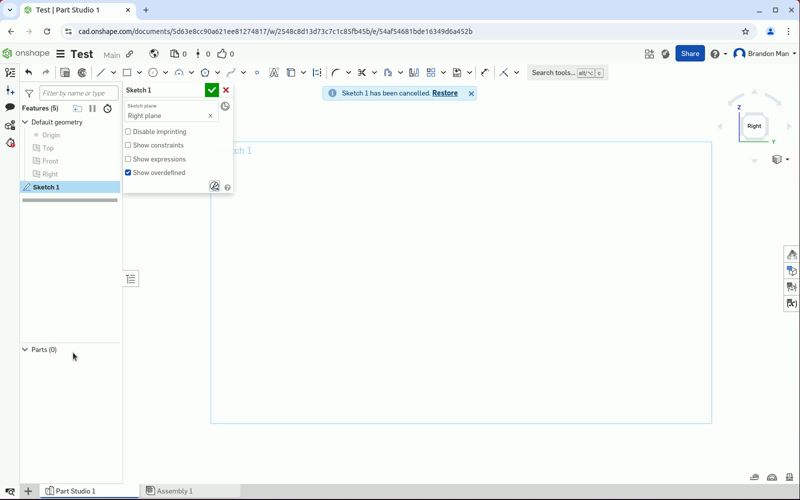
key(y)
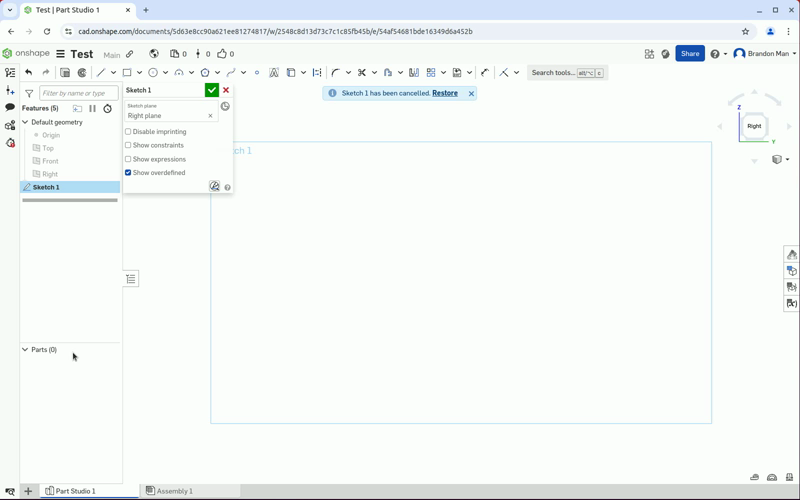
key(l)
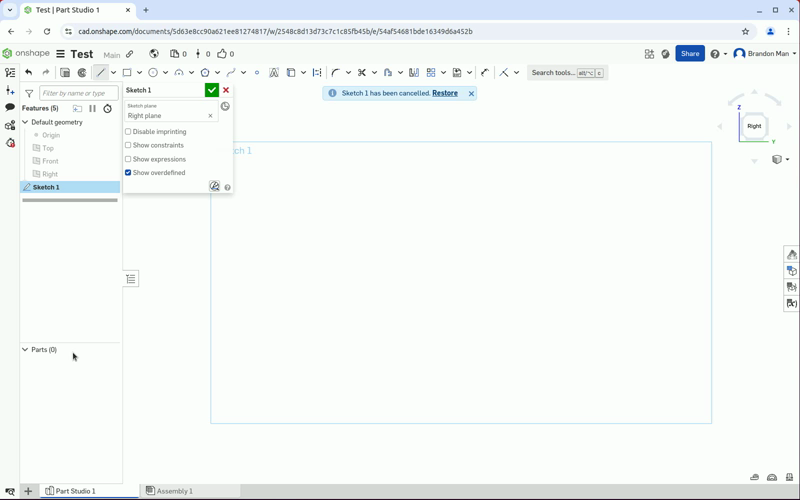
key_down(shift)
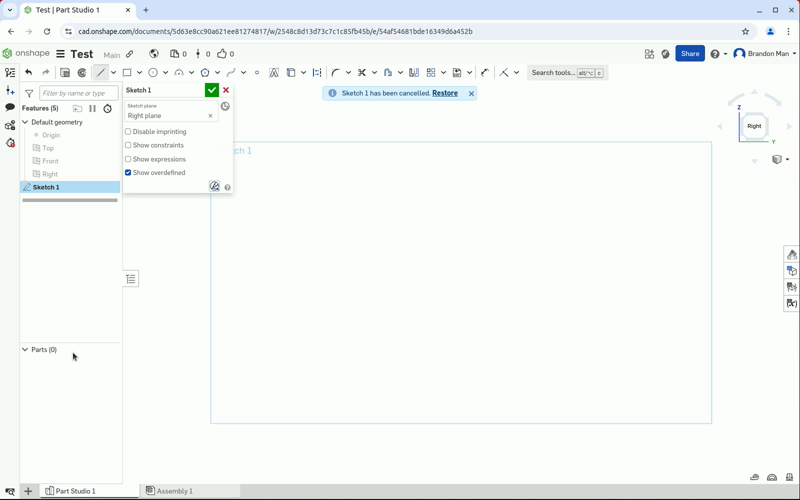
mouse_move(460, 282)
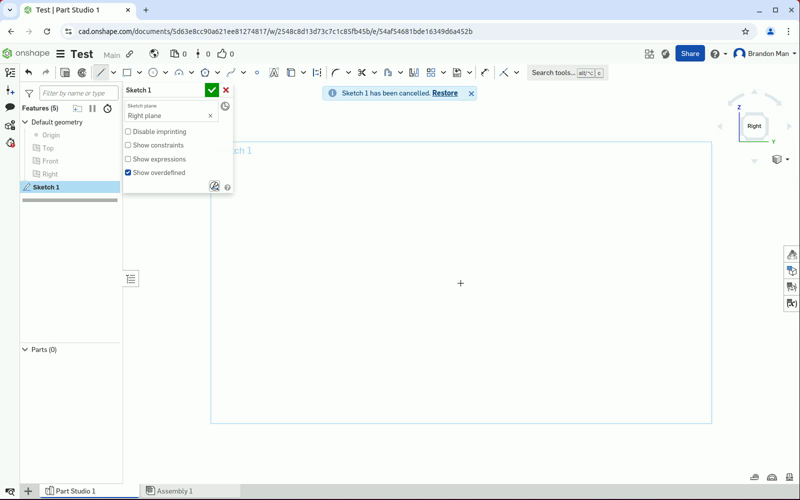
click(460, 282)
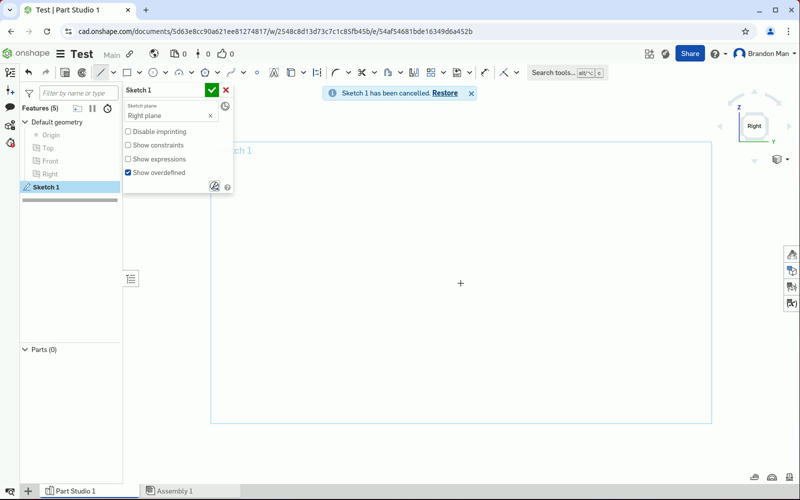
key_up(shift)
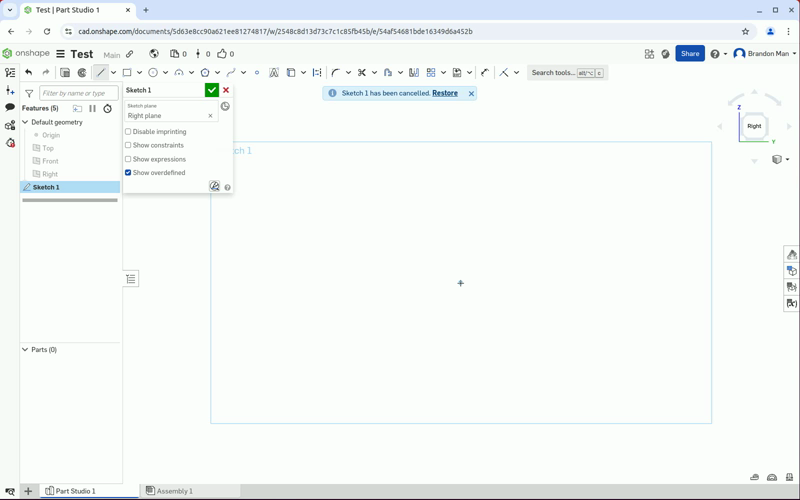
key_down(shift)
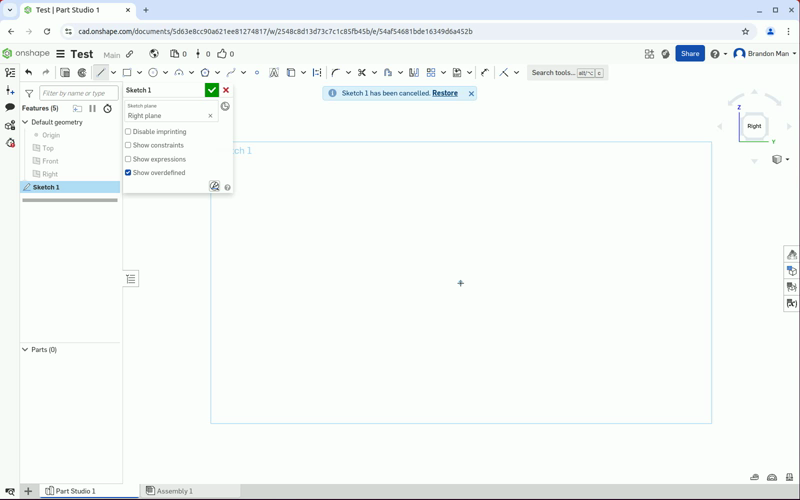
mouse_move(573, 282)
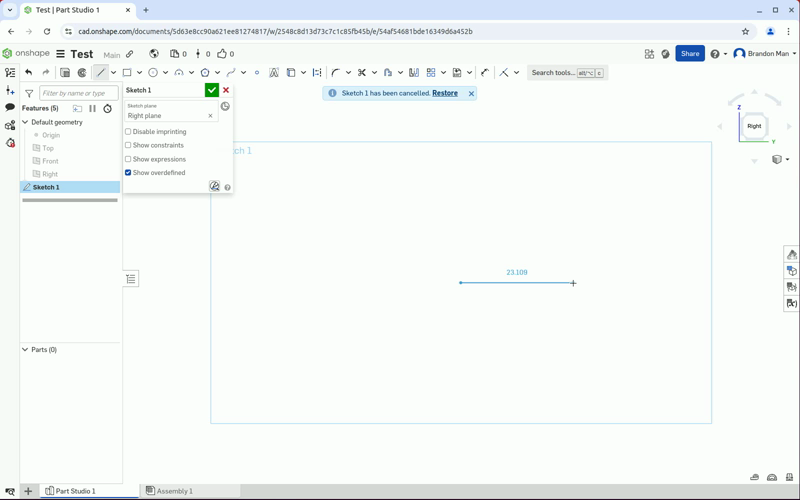
click(573, 282)
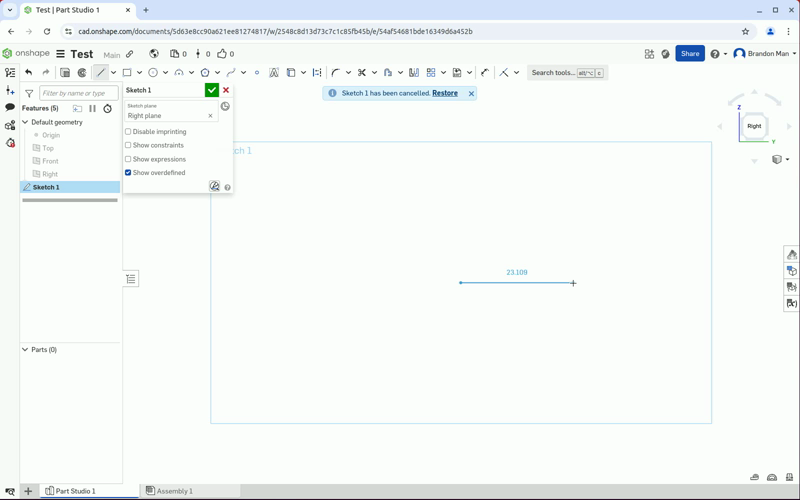
key_up(shift)
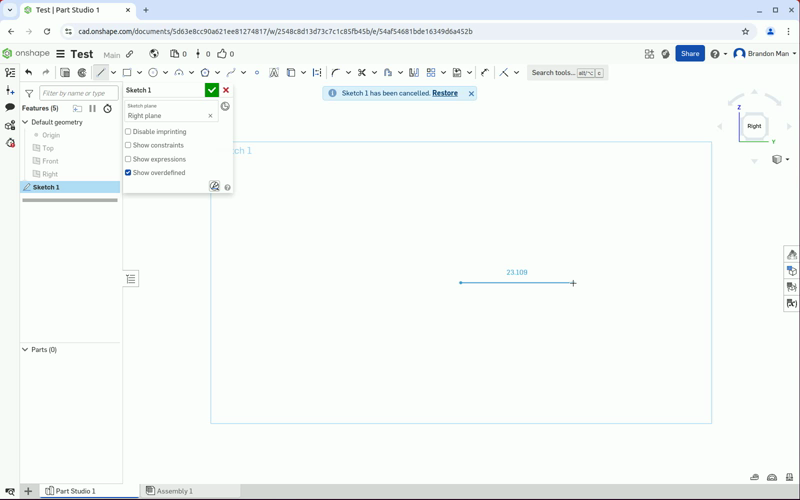
key_down(shift)
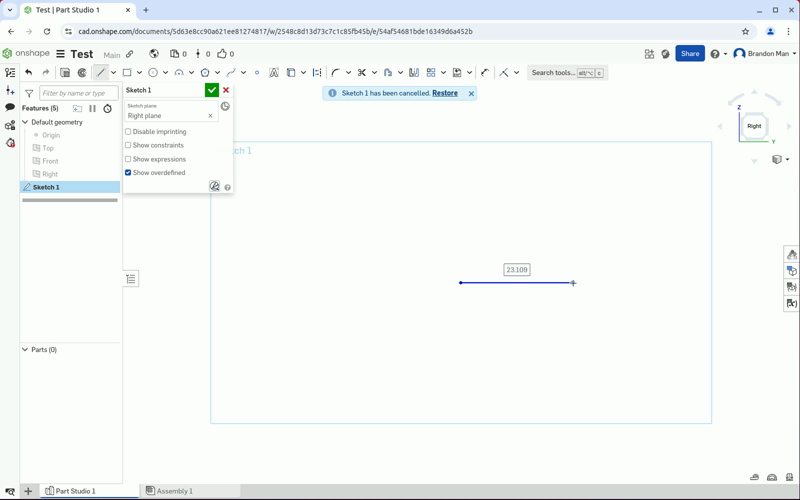
mouse_move(573, 198)
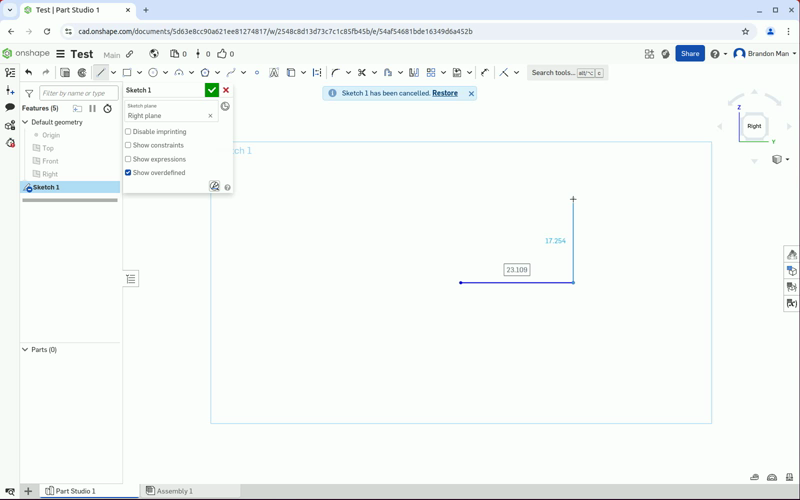
click(573, 198)
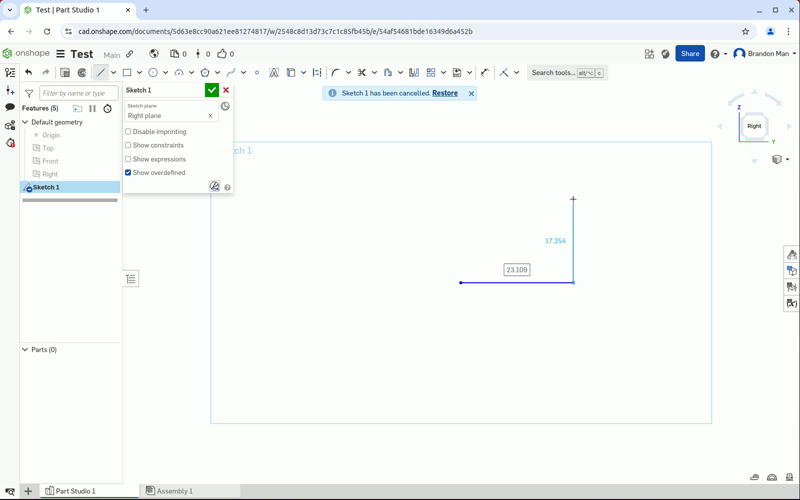
key_up(shift)
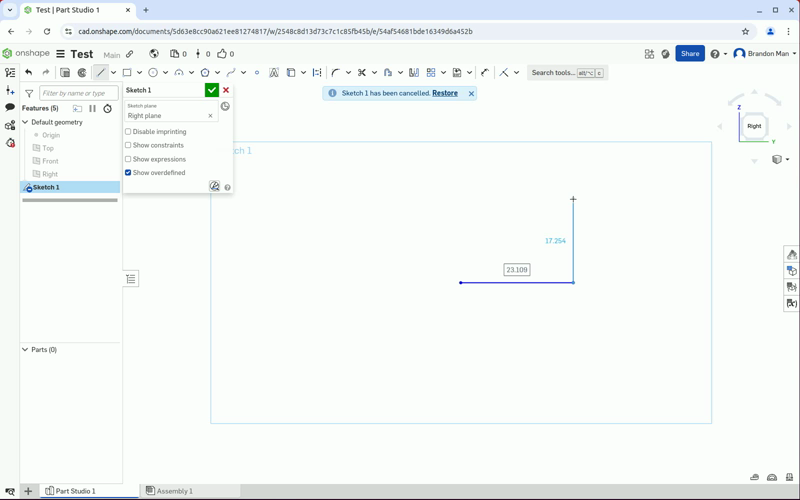
key_down(shift)
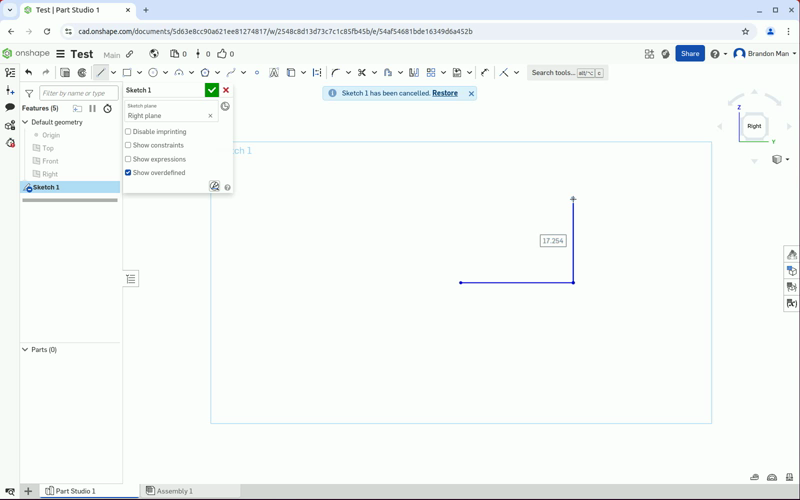
mouse_move(589, 198)
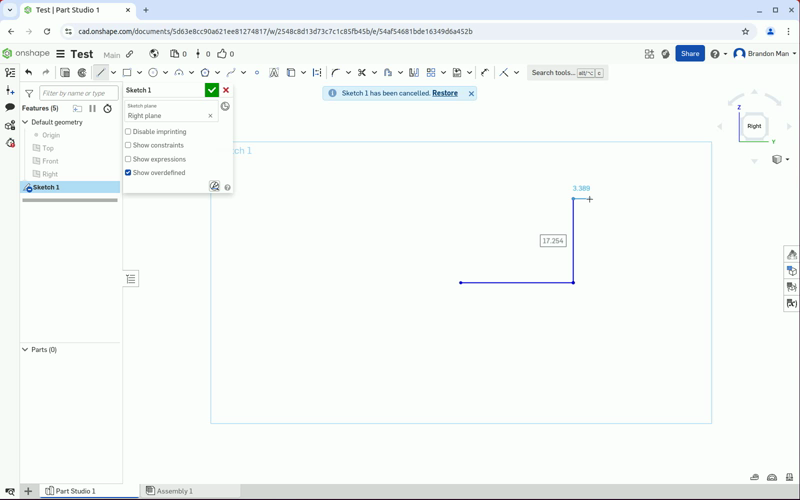
mouse_move(544, 198)
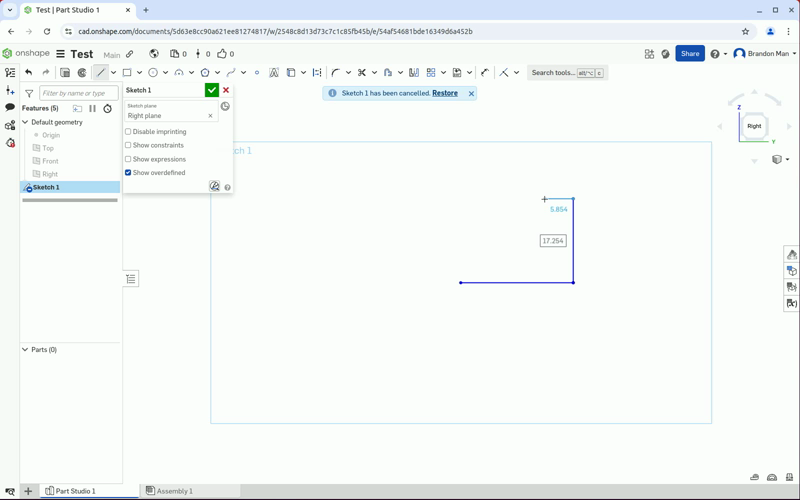
click(544, 198)
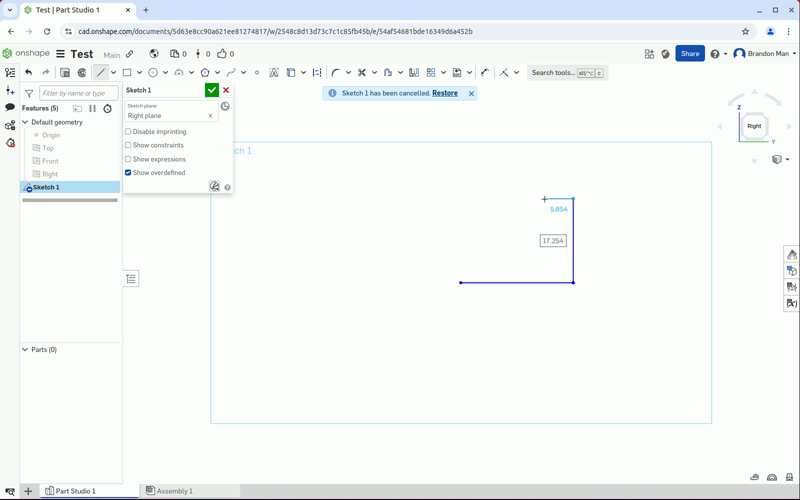
key_up(shift)
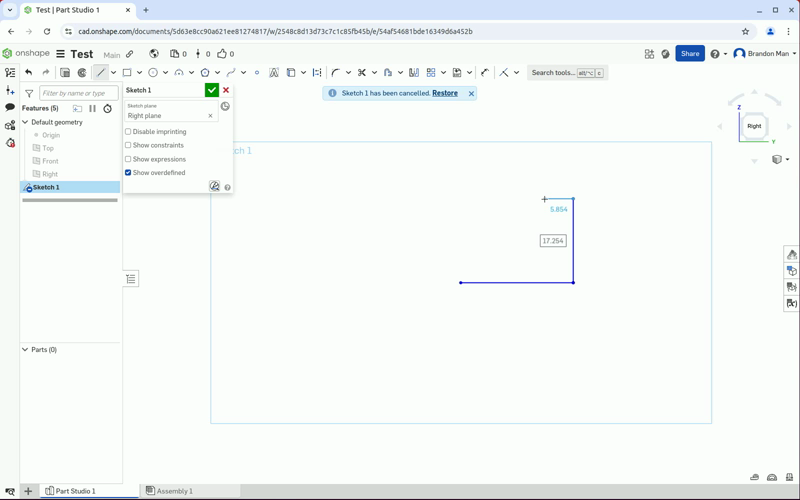
key_down(shift)
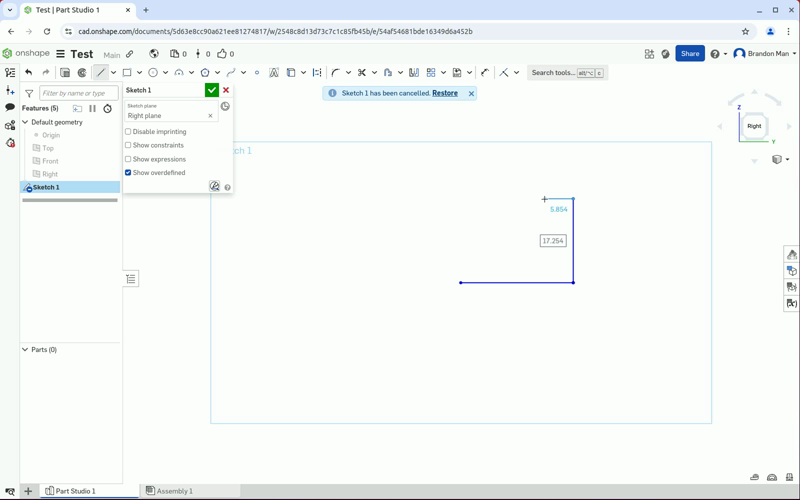
mouse_move(574, 198)
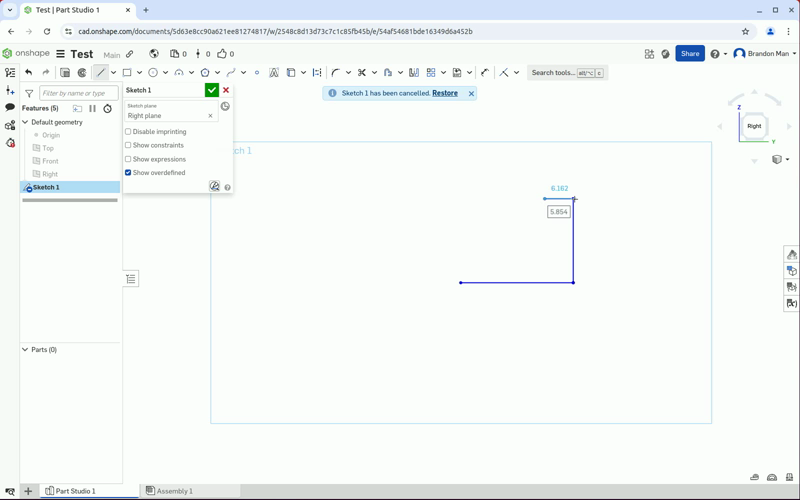
mouse_move(544, 254)
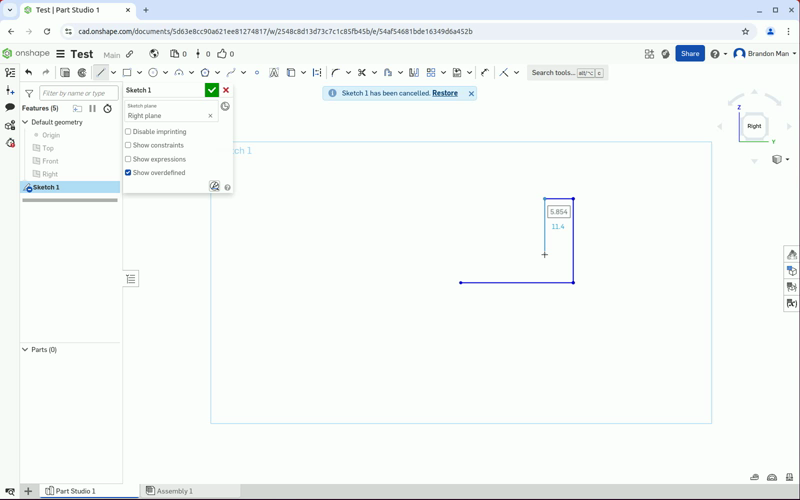
click(544, 254)
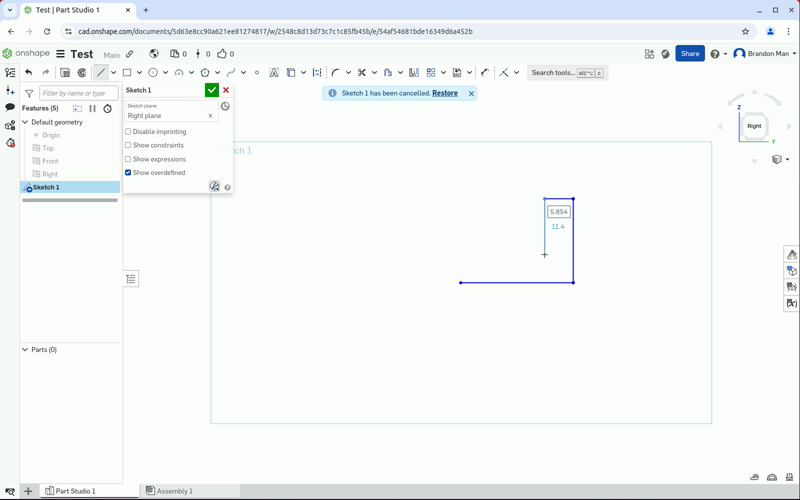
key_up(shift)
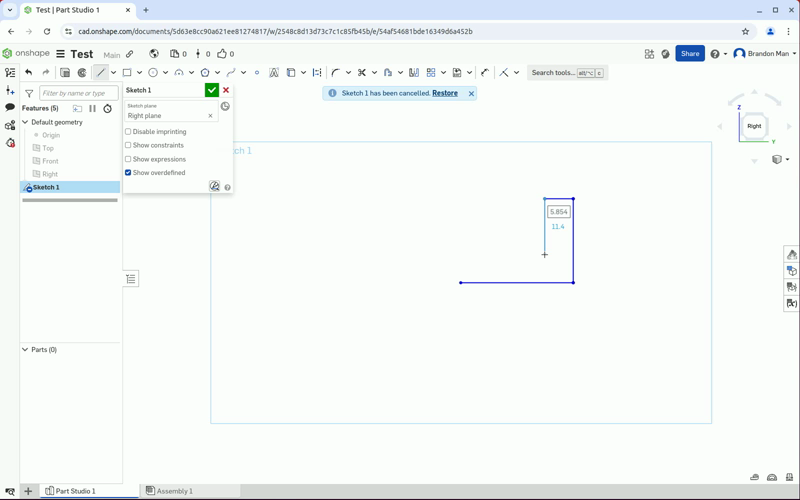
key_down(shift)
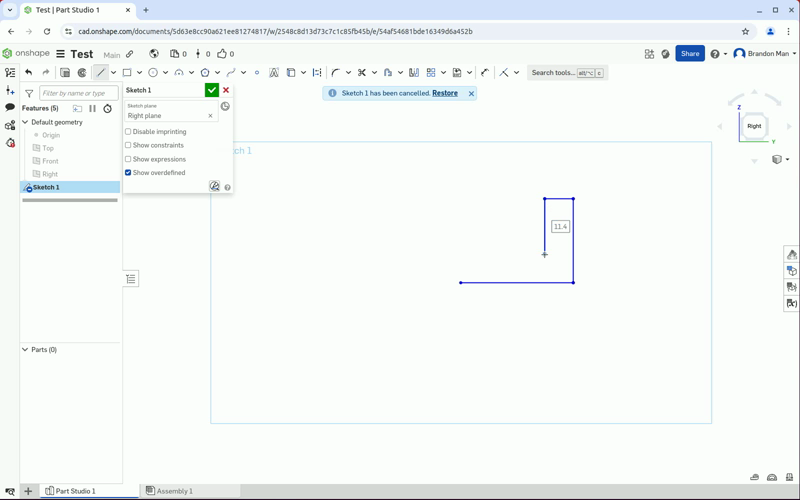
mouse_move(460, 254)
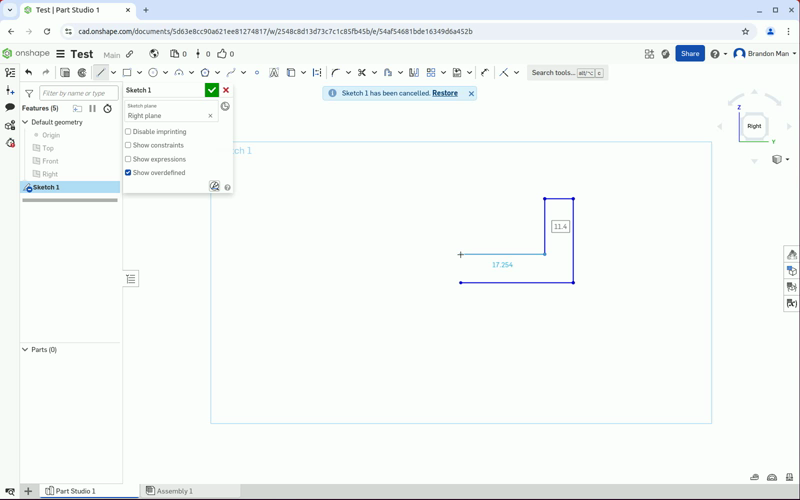
click(460, 254)
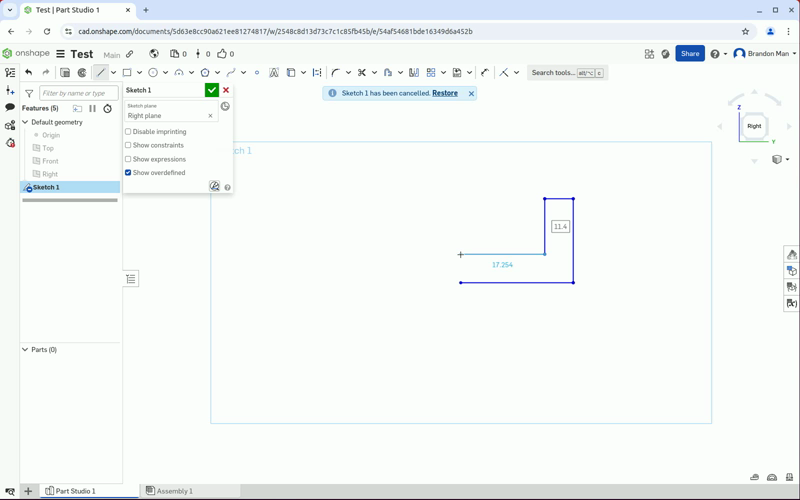
key_up(shift)
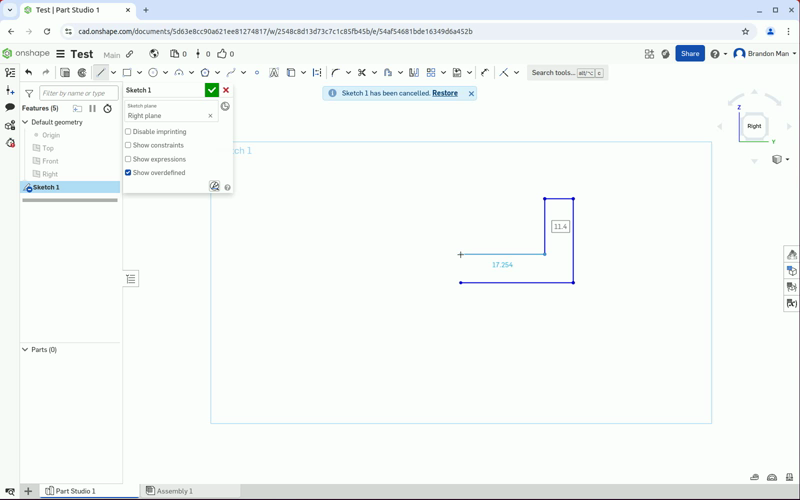
mouse_move(490, 254)
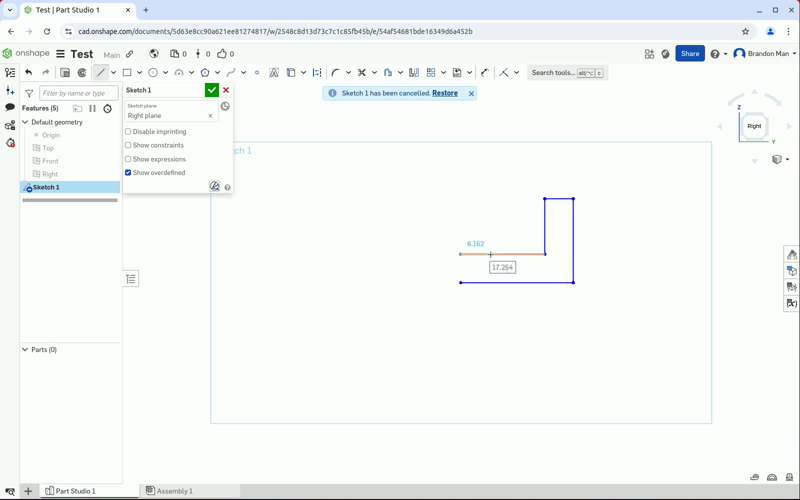
key_down(shift)
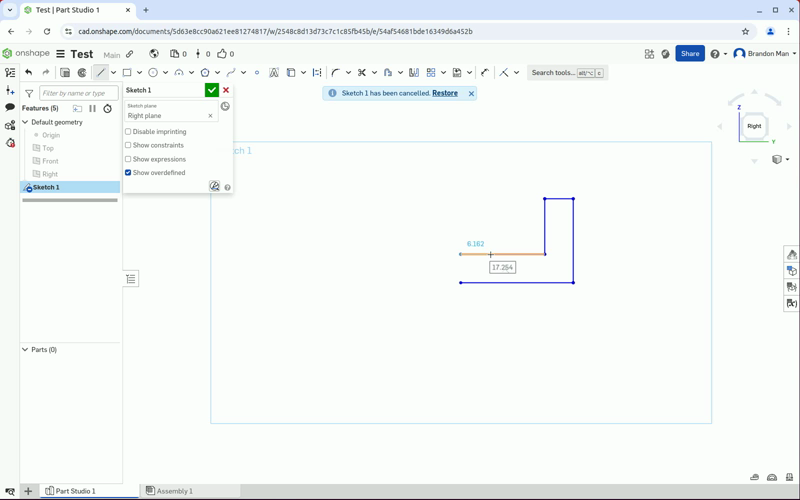
mouse_move(460, 282)
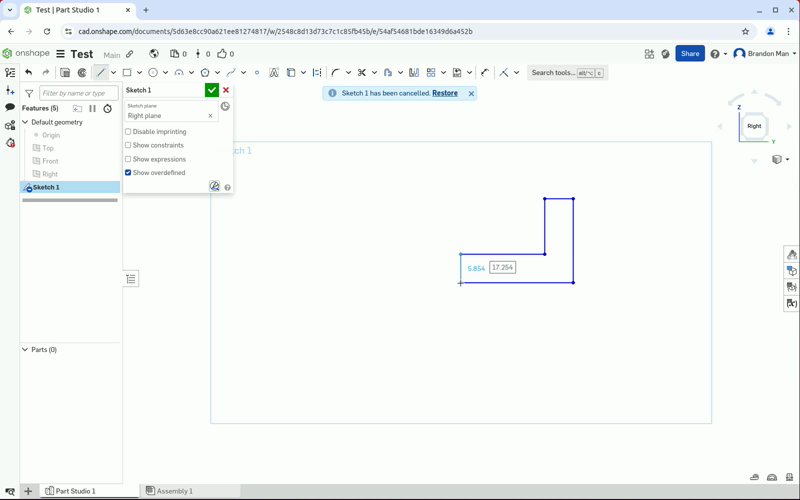
key_up(shift)
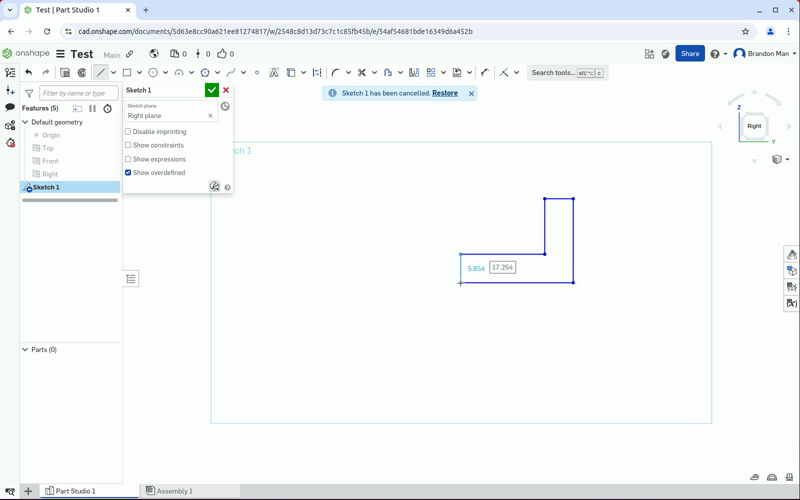
click(460, 282)
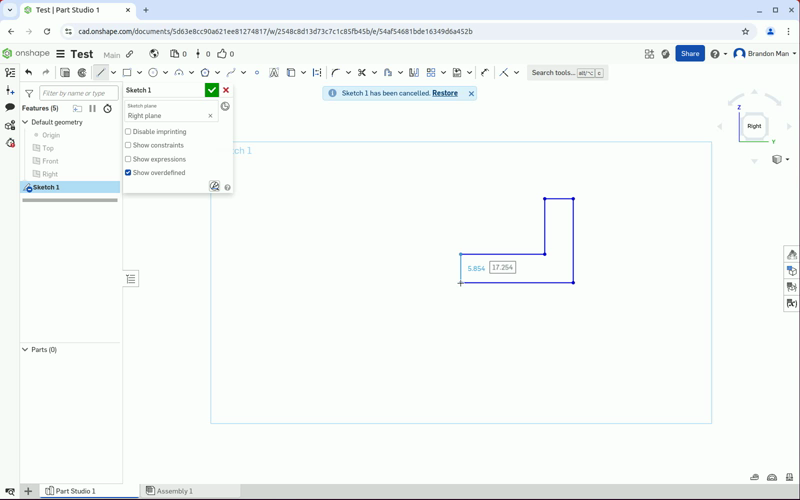
key(esc)
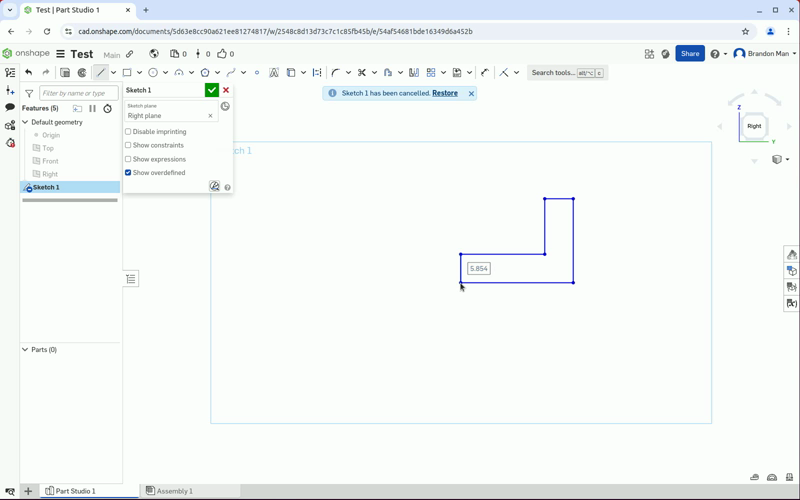
mouse_move(568, 226)
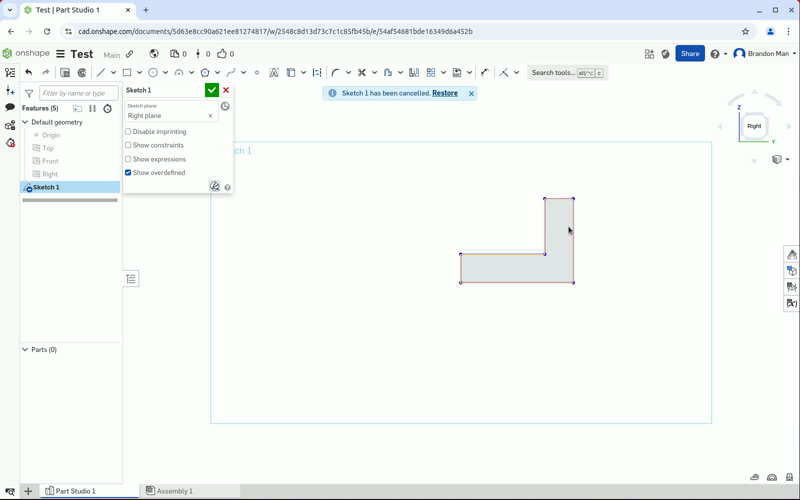
click(568, 226)
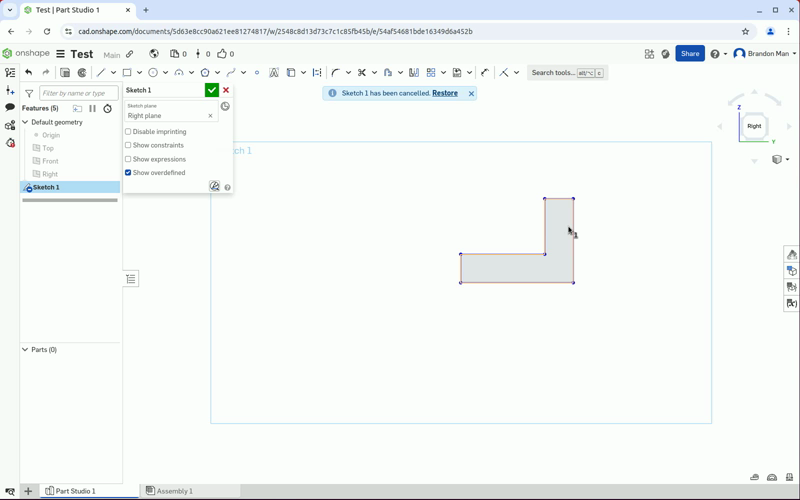
mouse_move(73, 352)
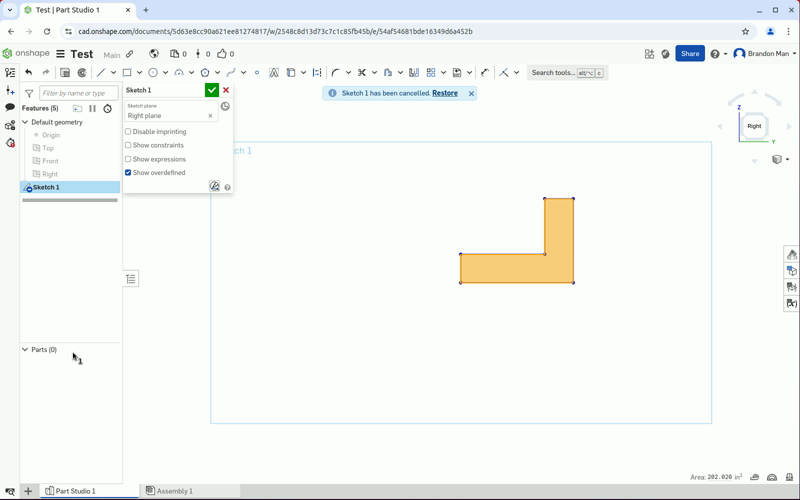
key(shift+y)
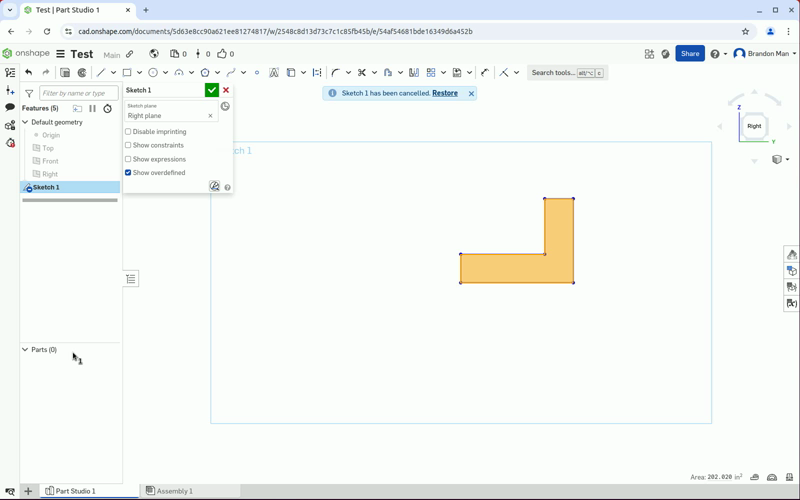
key(shift+e)
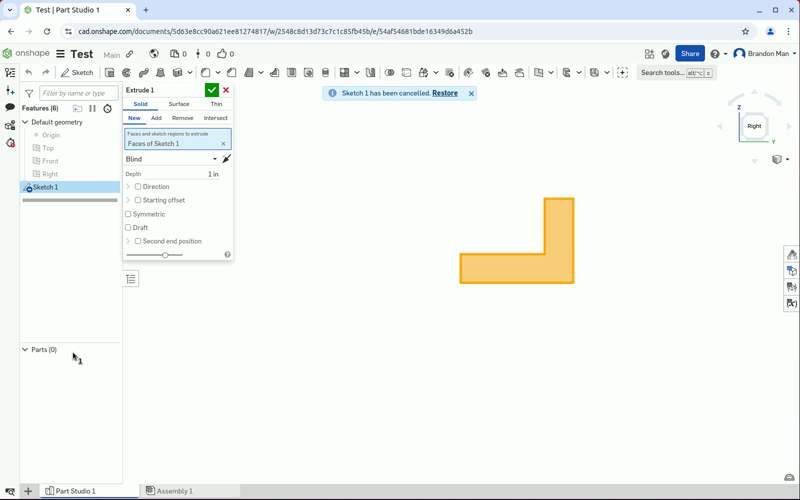
mouse_move(143, 106)
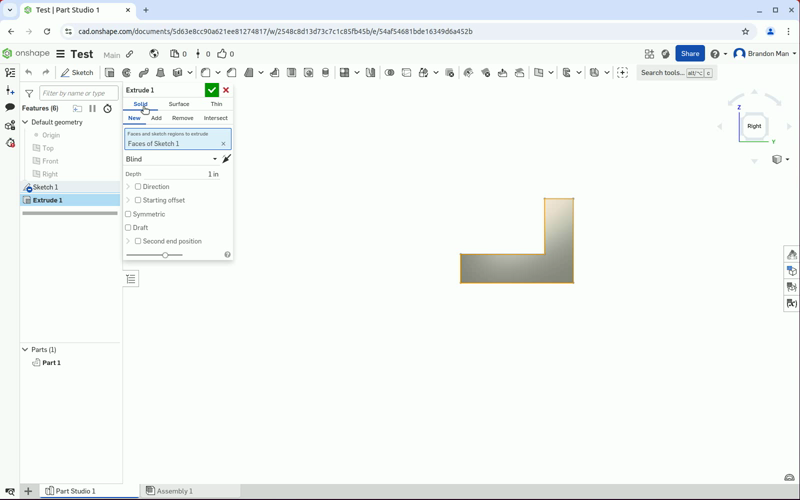
click(143, 106)
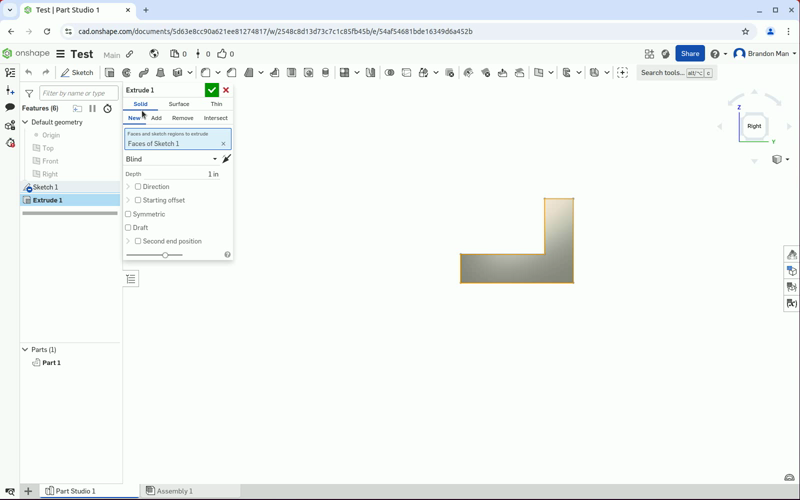
mouse_move(137, 120)
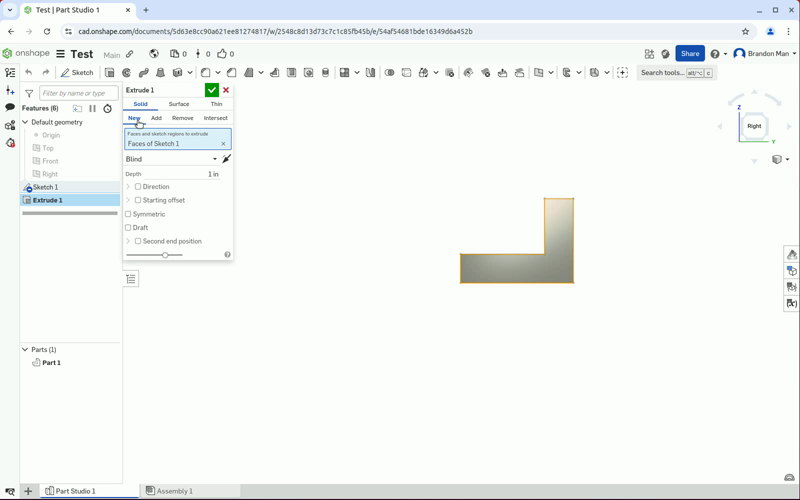
click(137, 120)
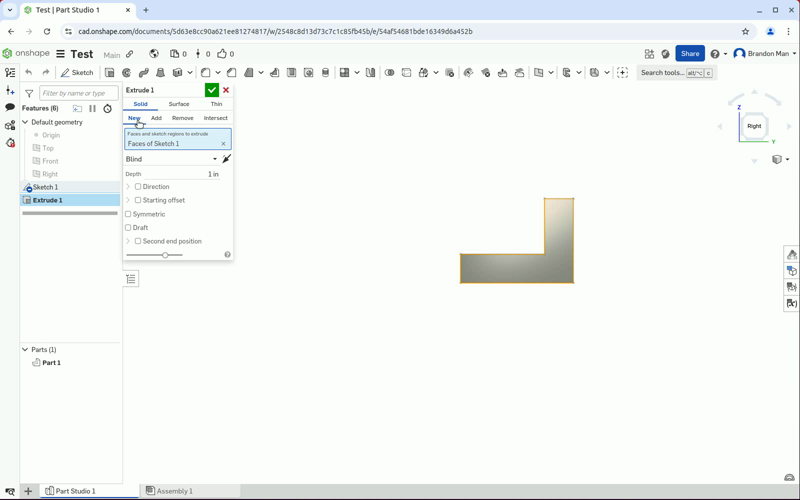
key(tab, 4)
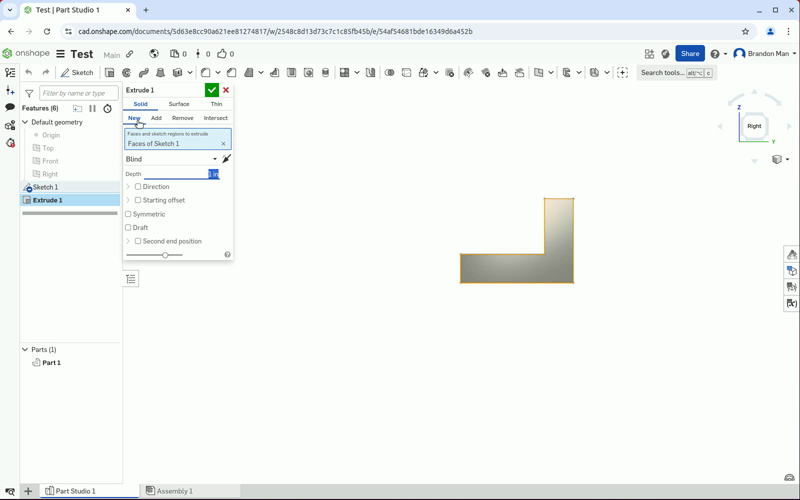
text(23.108)
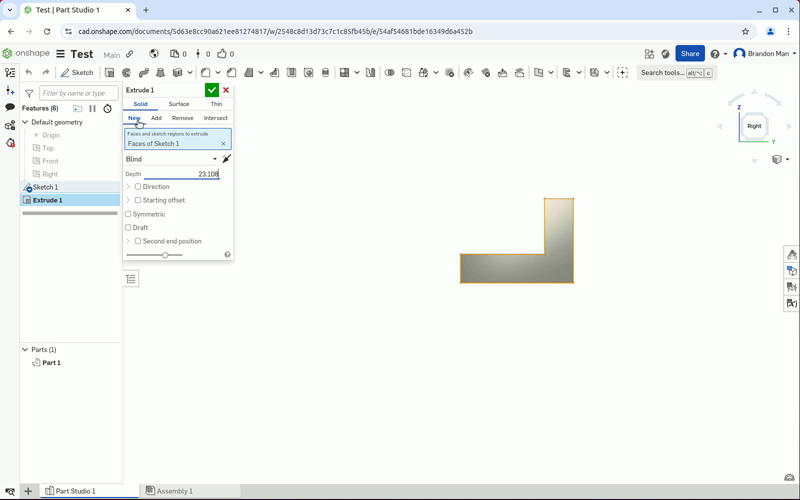
key(enter)
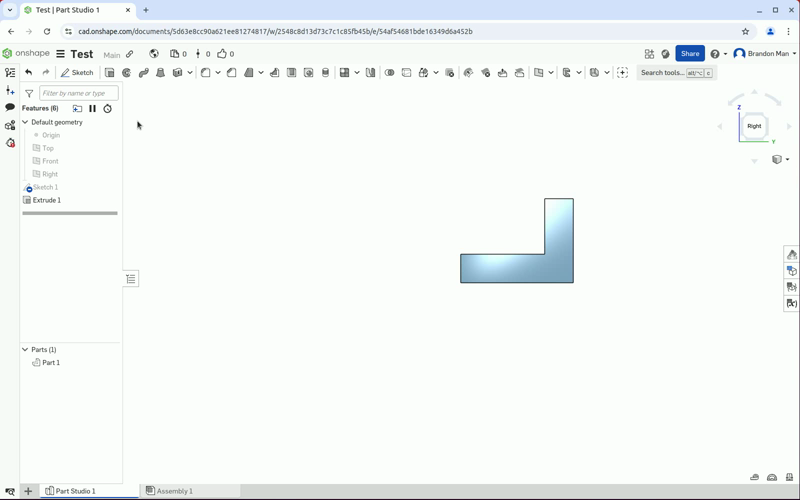
key(shift+h)
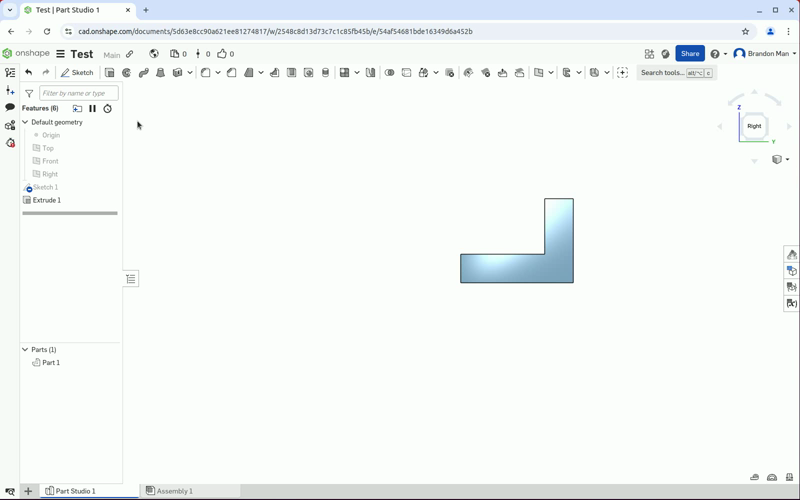
key(shift+h)
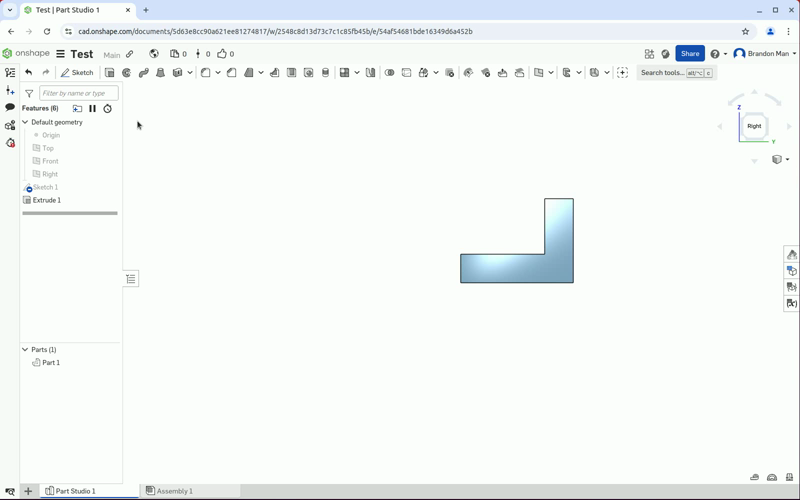
mouse_move(73, 189)
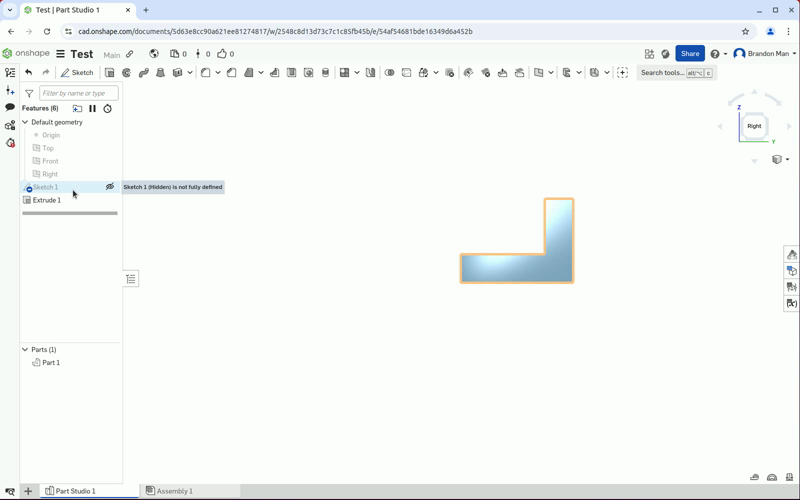
click(73, 189)
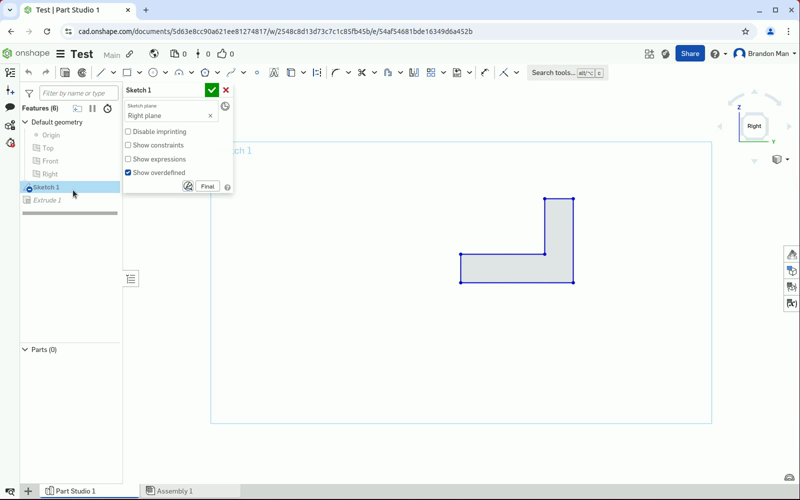
mouse_move(229, 92)
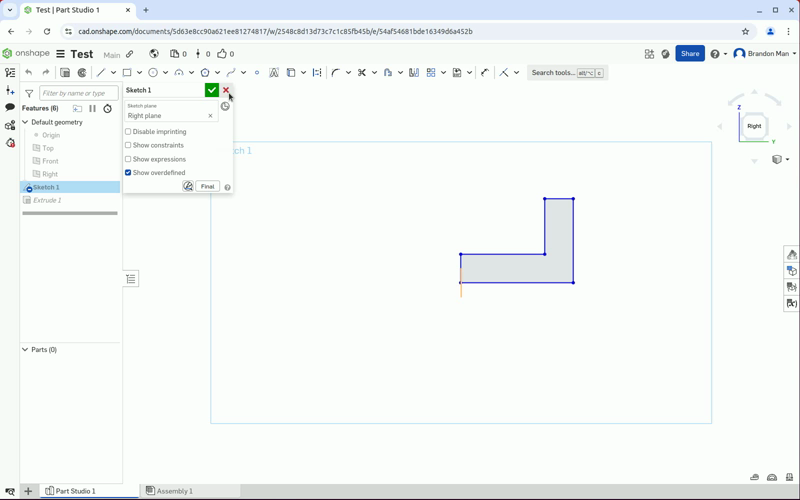
click(229, 92)
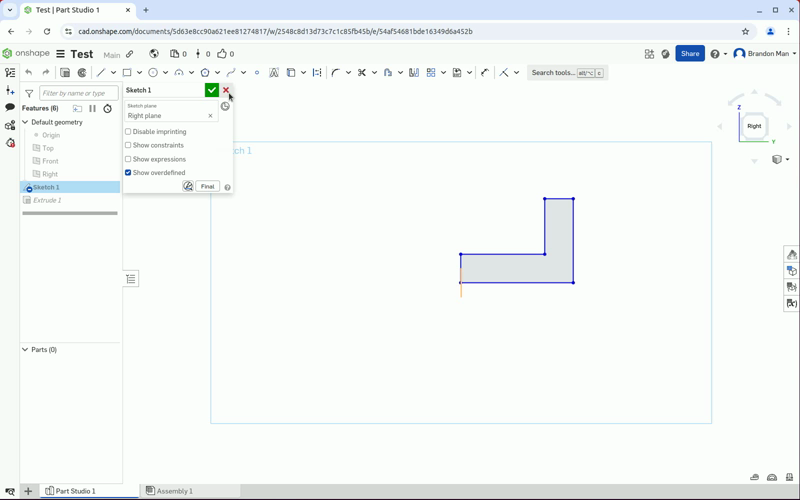
key(shift+s)
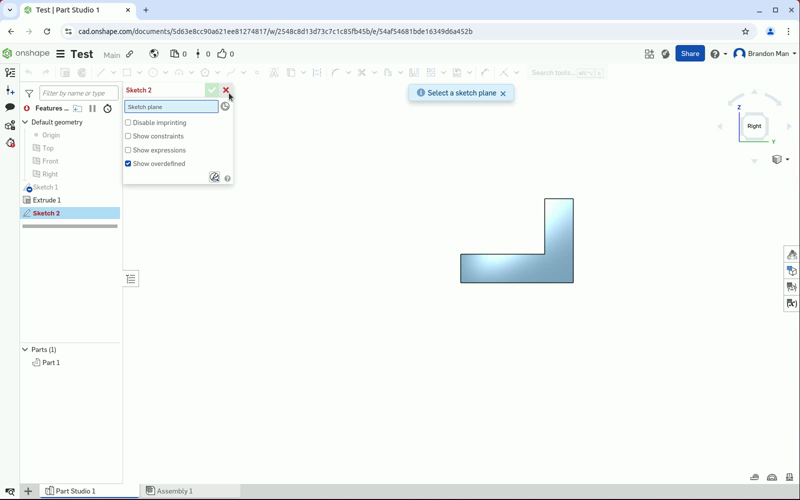
mouse_move(73, 176)
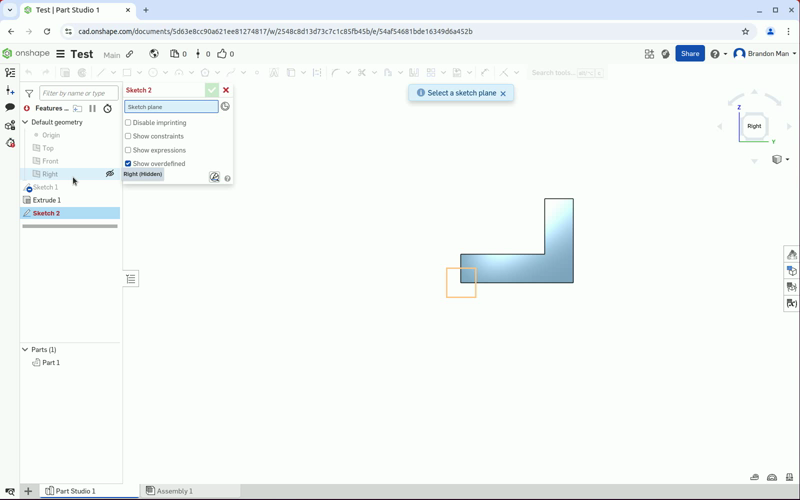
click(73, 176)
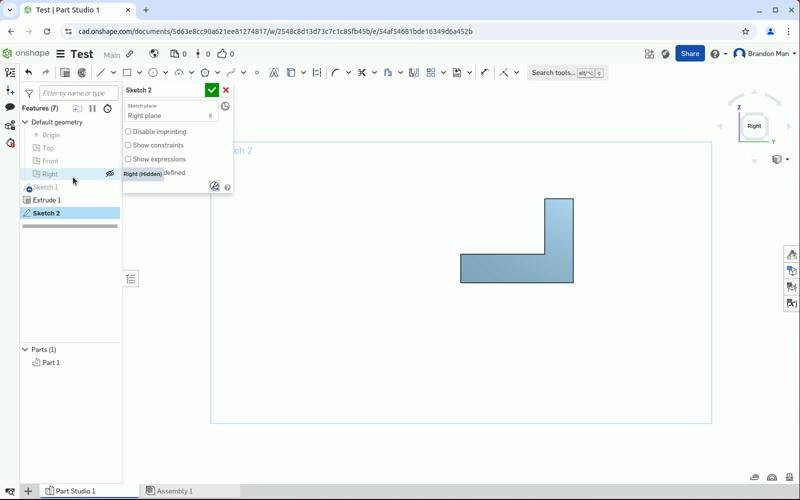
mouse_move(73, 352)
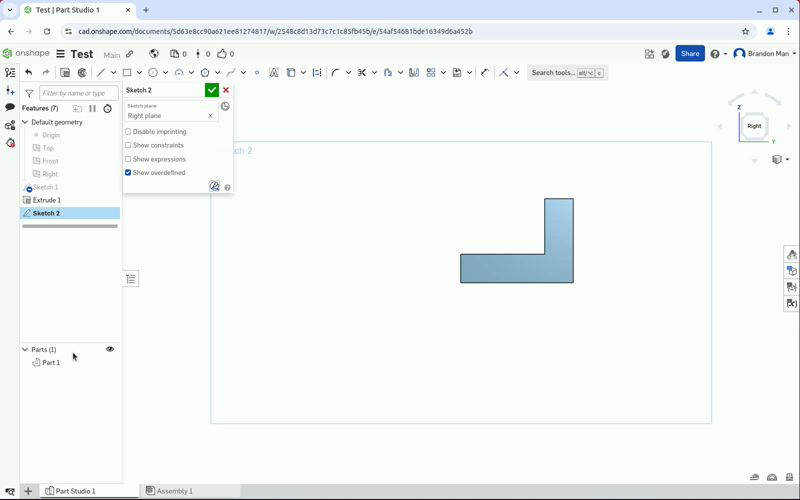
key(y)
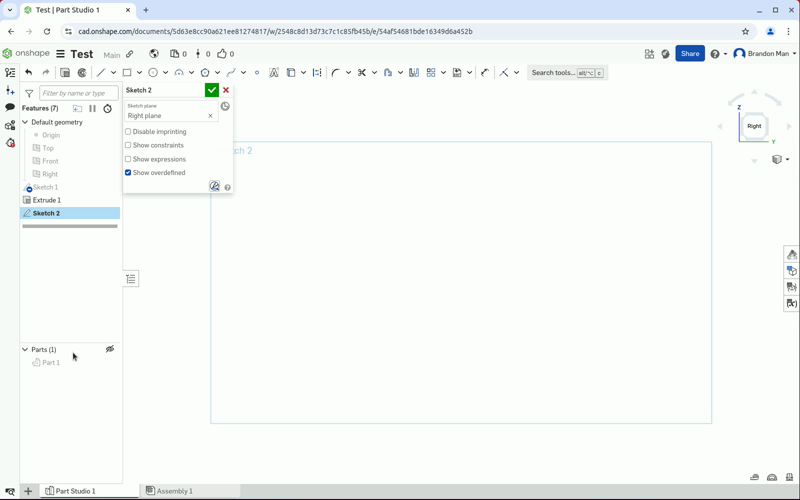
key(l)
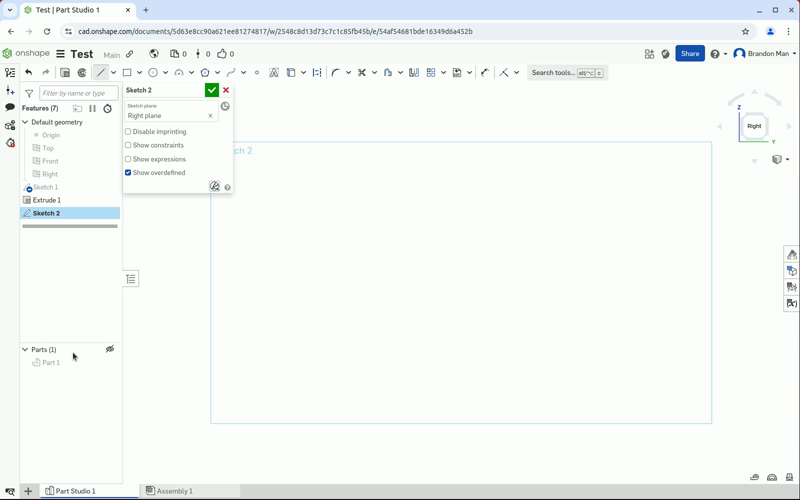
key_down(shift)
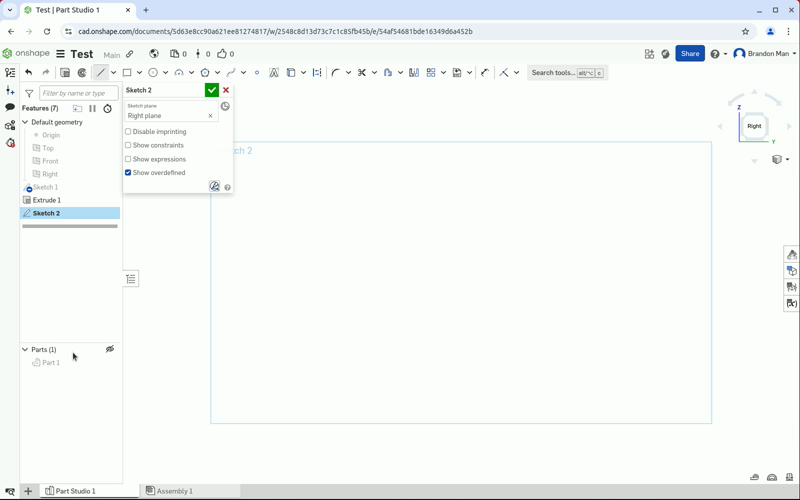
mouse_move(460, 282)
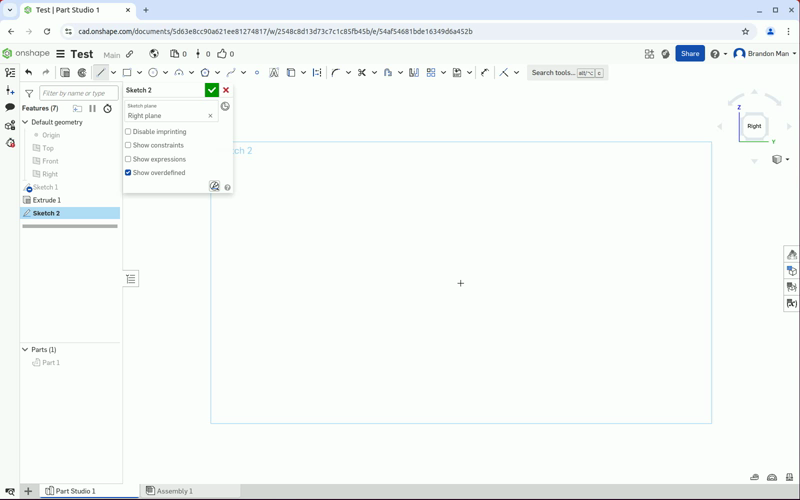
click(460, 282)
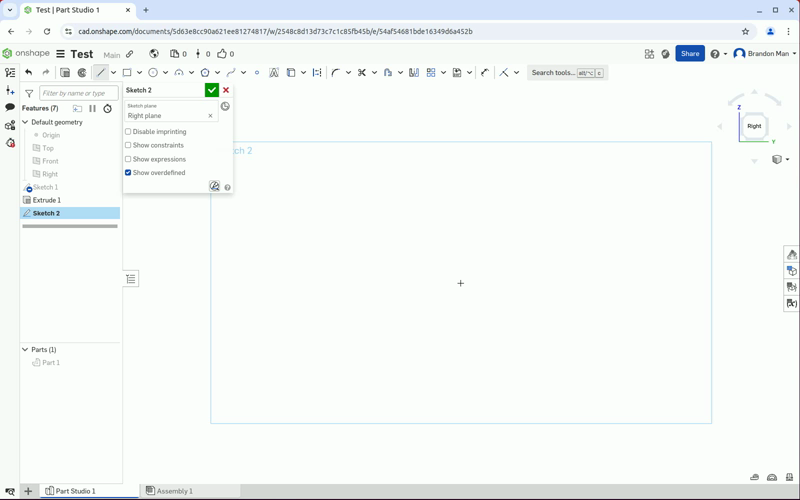
key_up(shift)
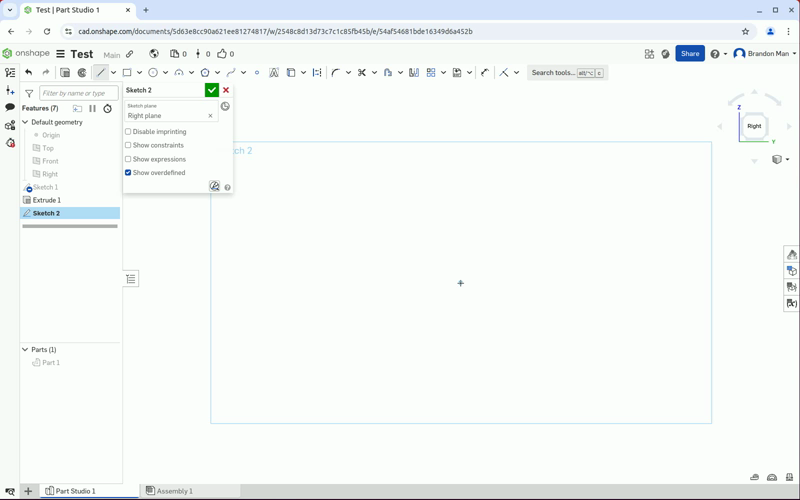
key_down(shift)
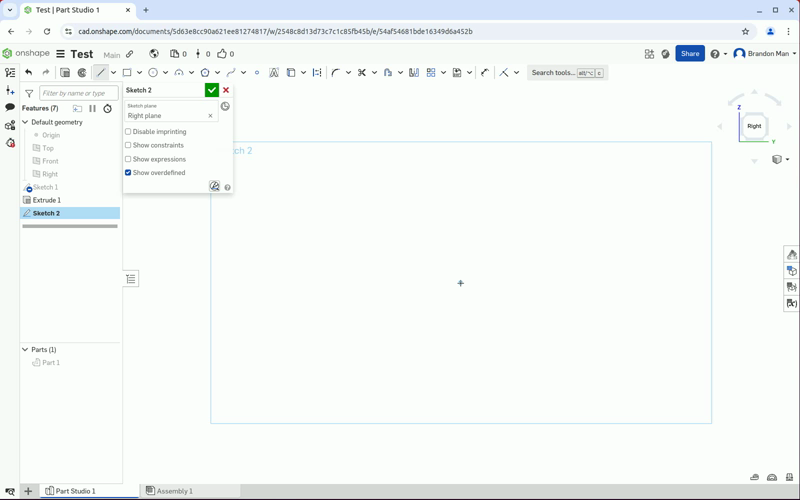
mouse_move(573, 282)
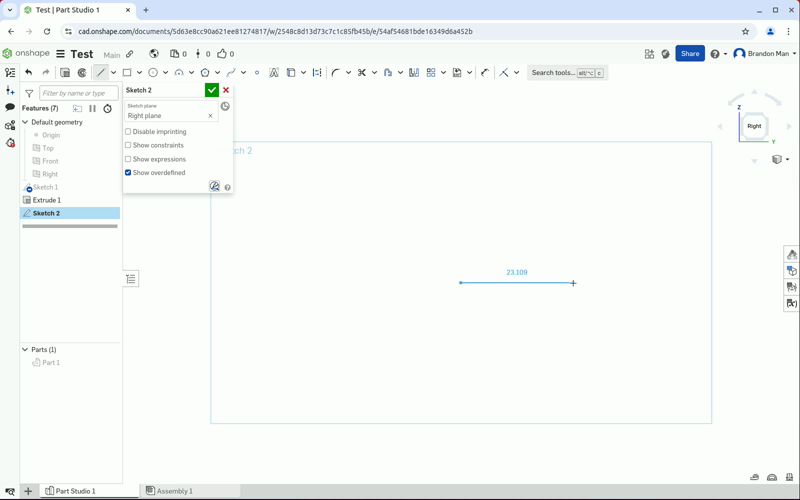
click(573, 282)
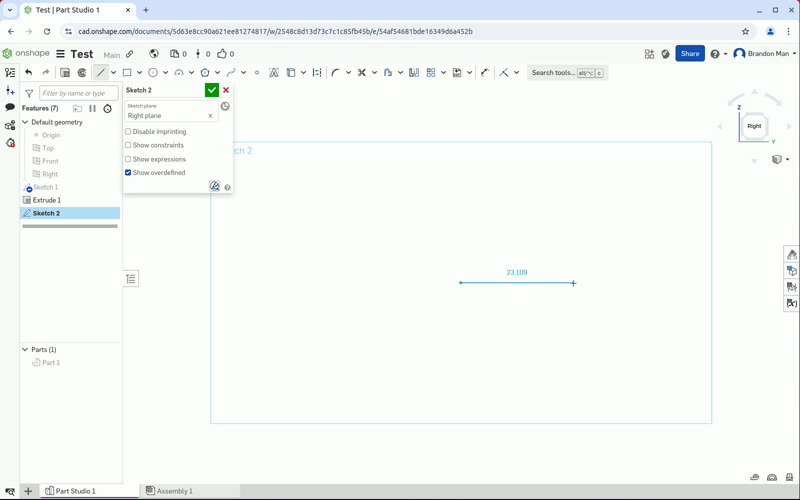
key_up(shift)
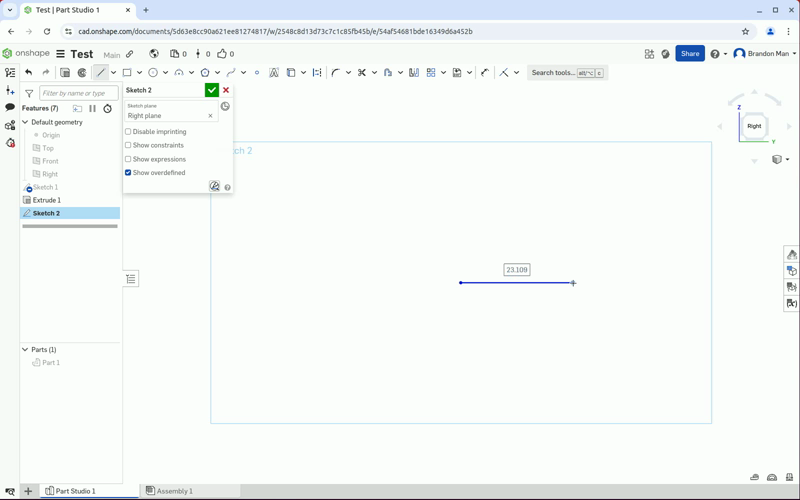
key_down(shift)
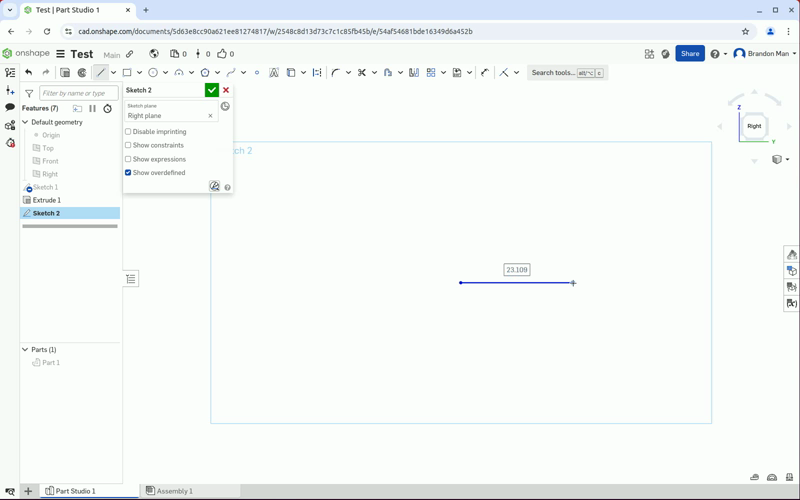
mouse_move(573, 170)
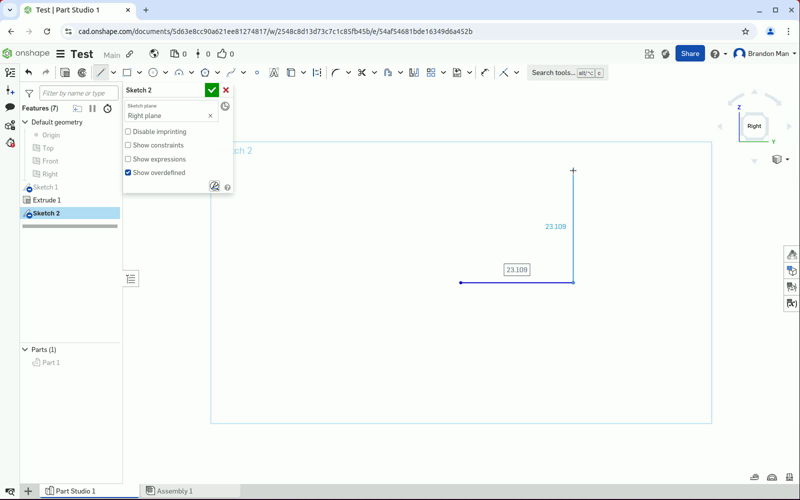
click(573, 170)
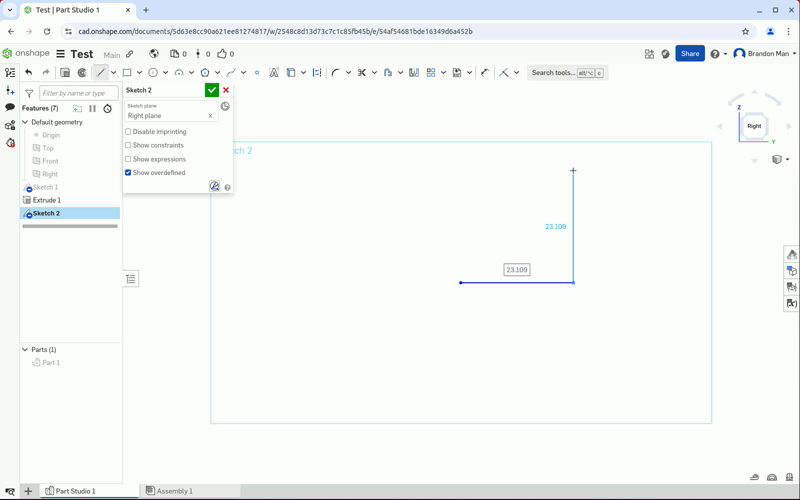
key_up(shift)
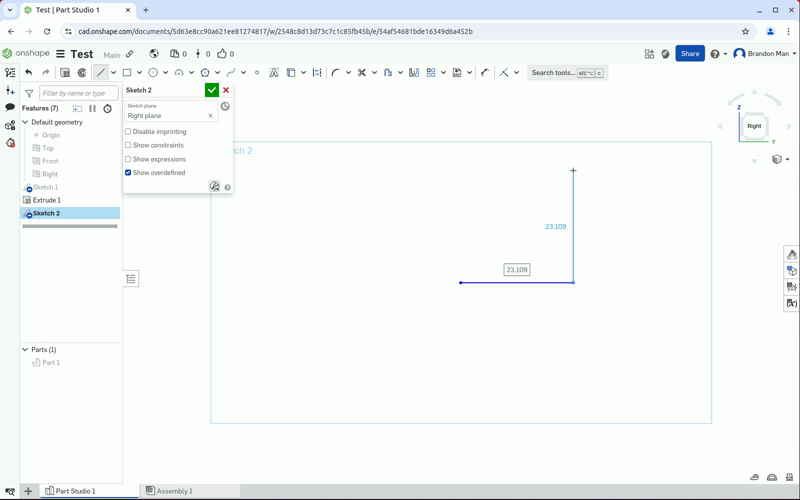
key_down(shift)
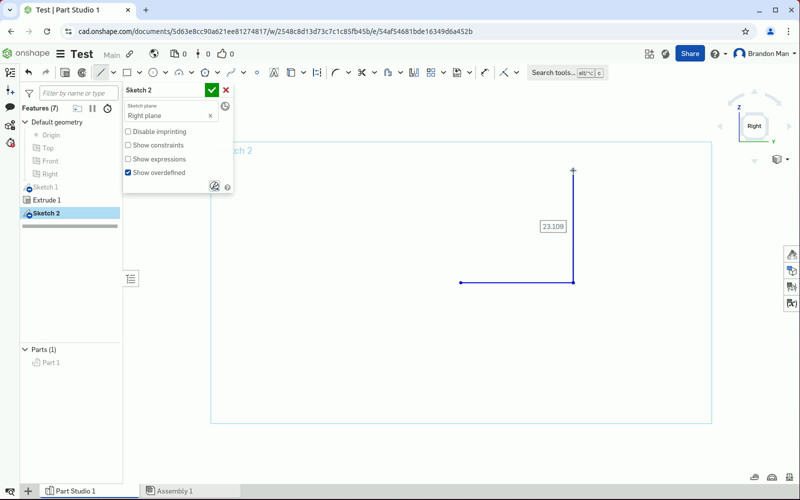
mouse_move(460, 170)
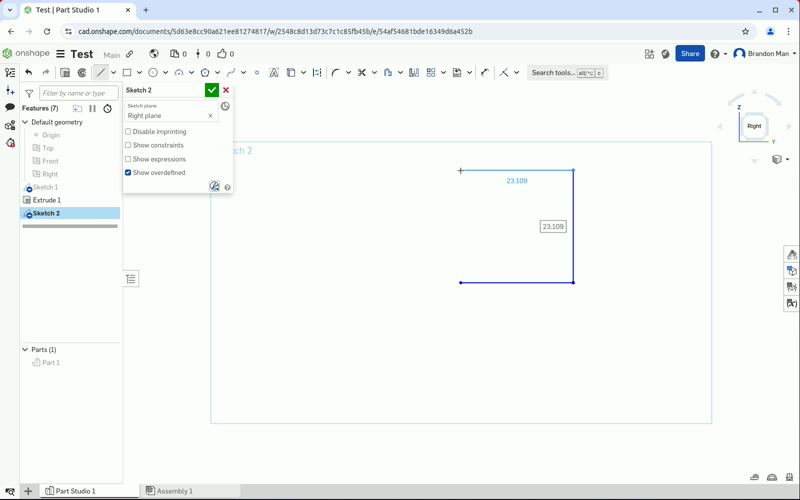
click(460, 170)
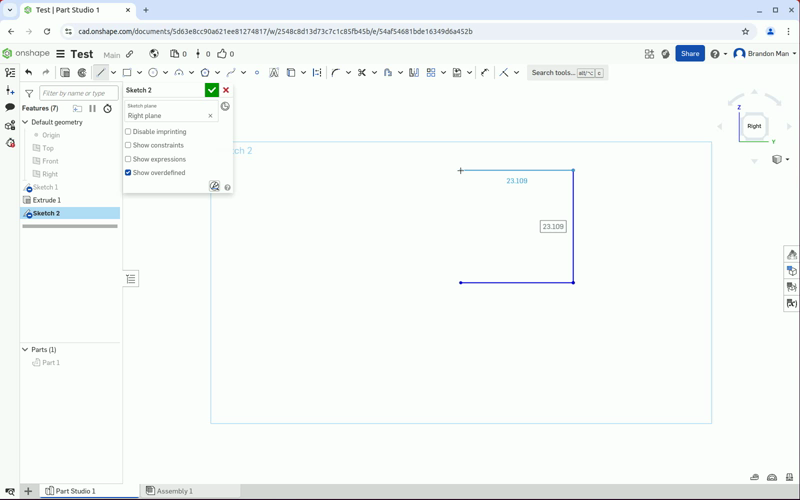
key_up(shift)
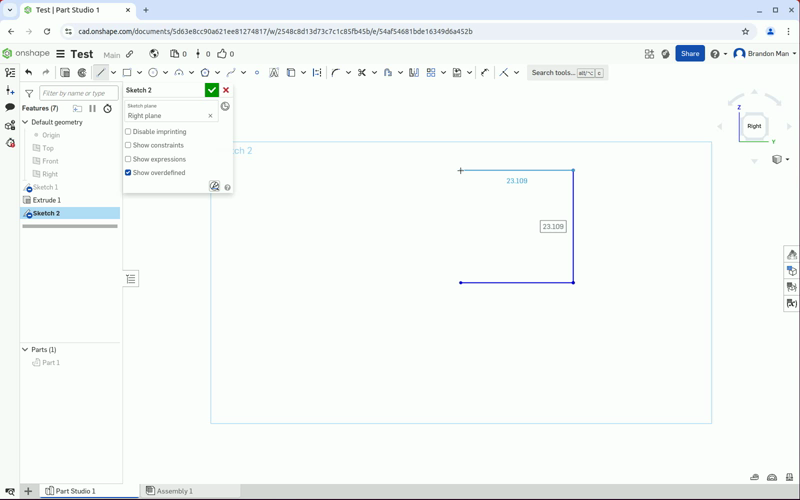
key_down(shift)
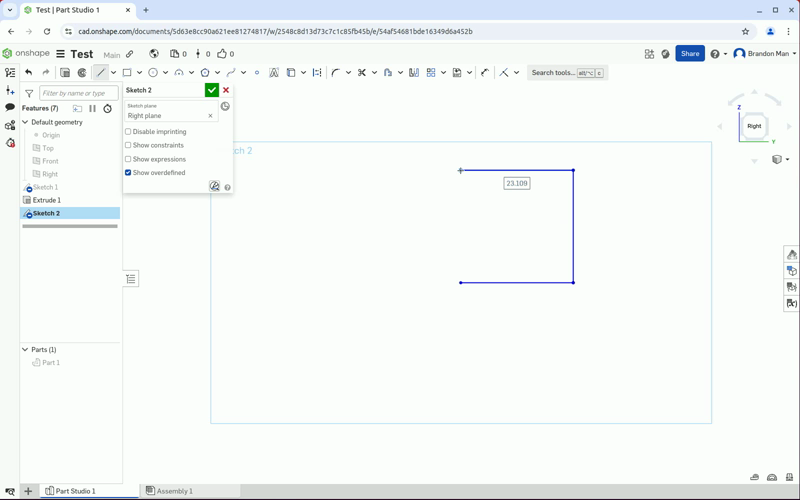
mouse_move(460, 282)
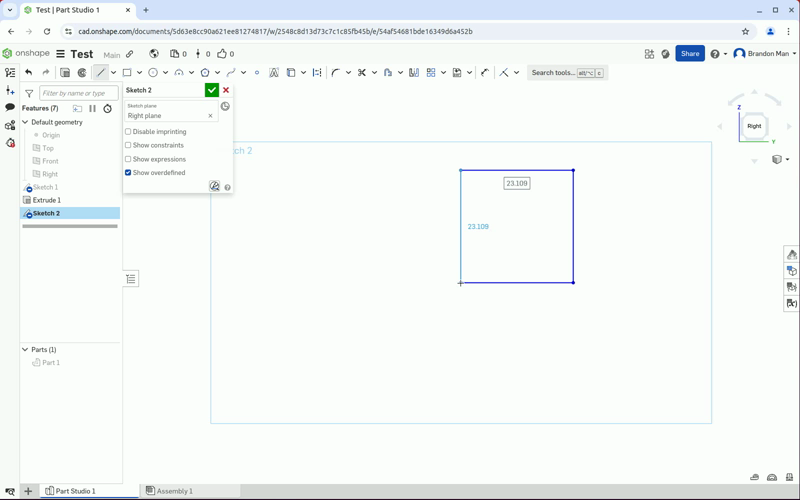
key_up(shift)
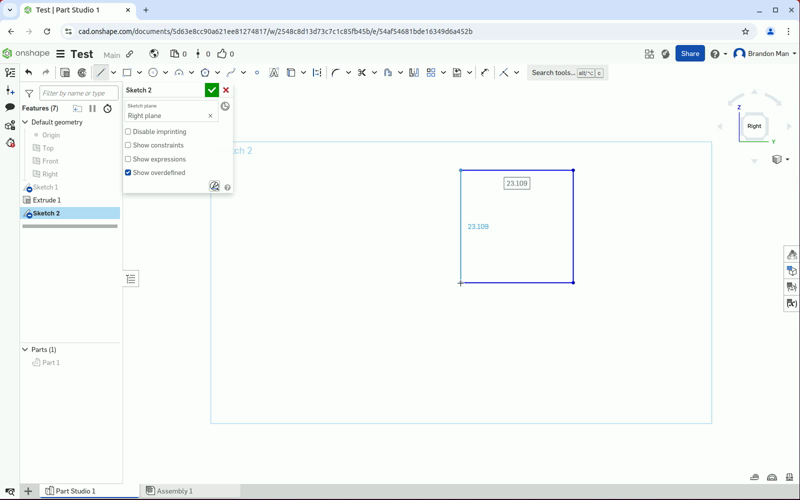
click(460, 282)
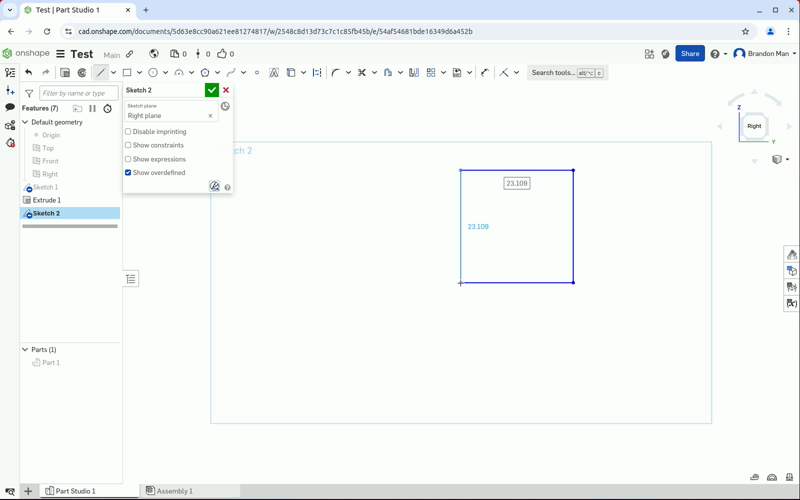
key(esc)
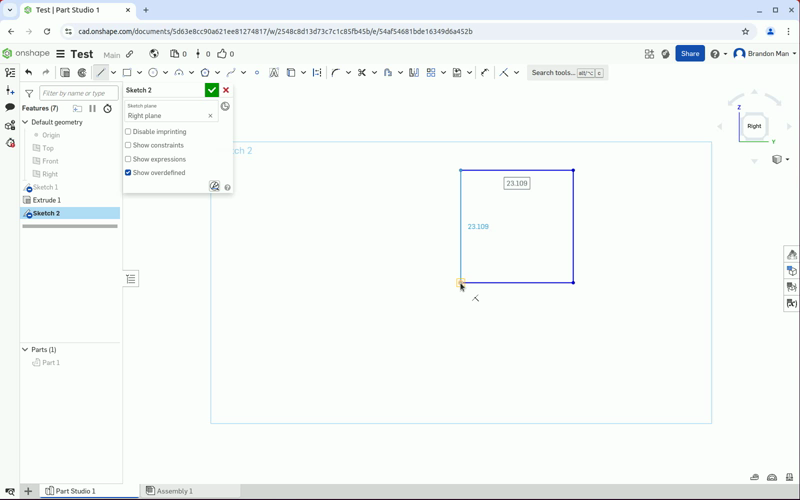
mouse_move(473, 241)
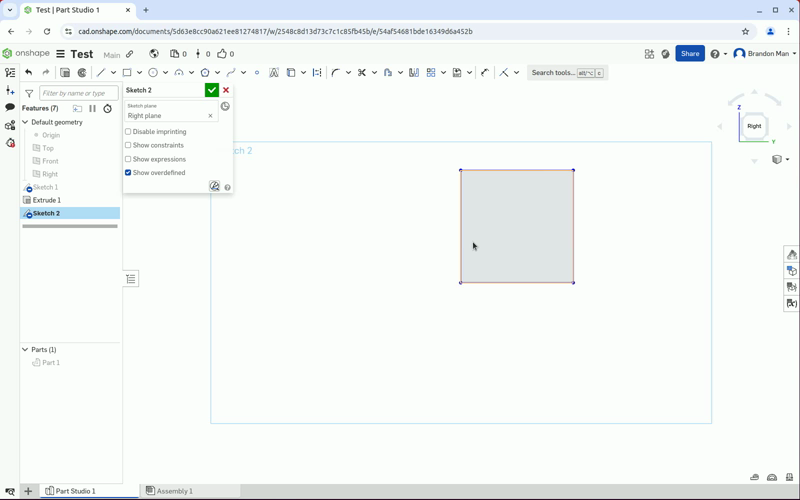
click(473, 241)
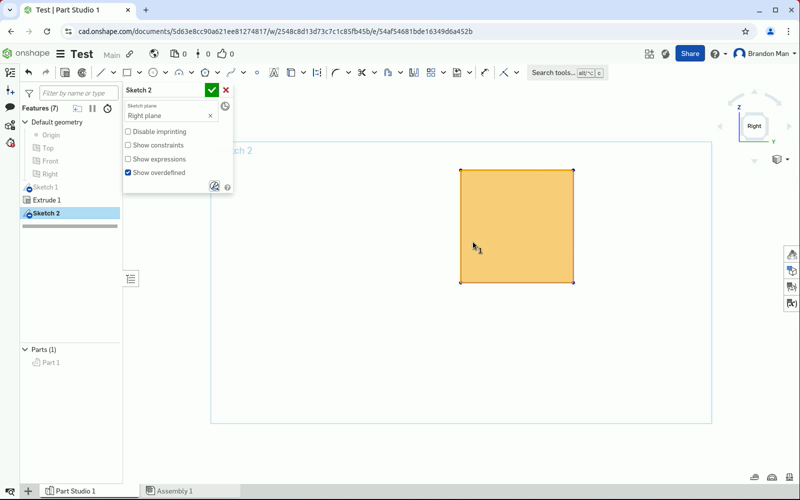
mouse_move(73, 352)
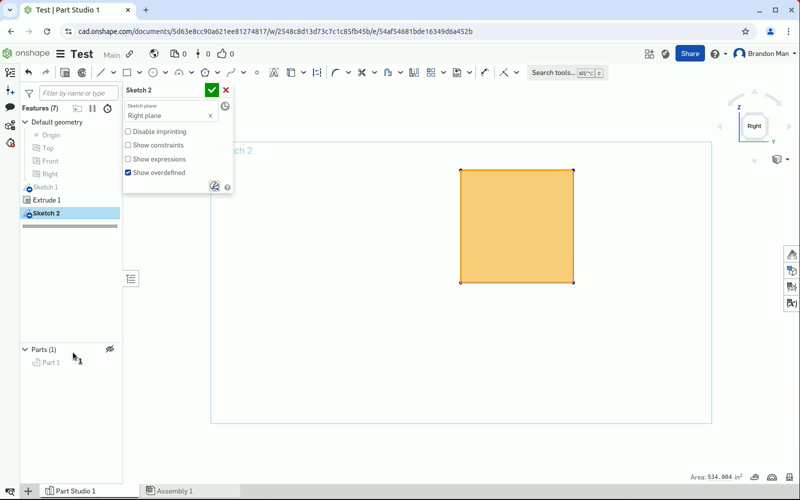
key(shift+y)
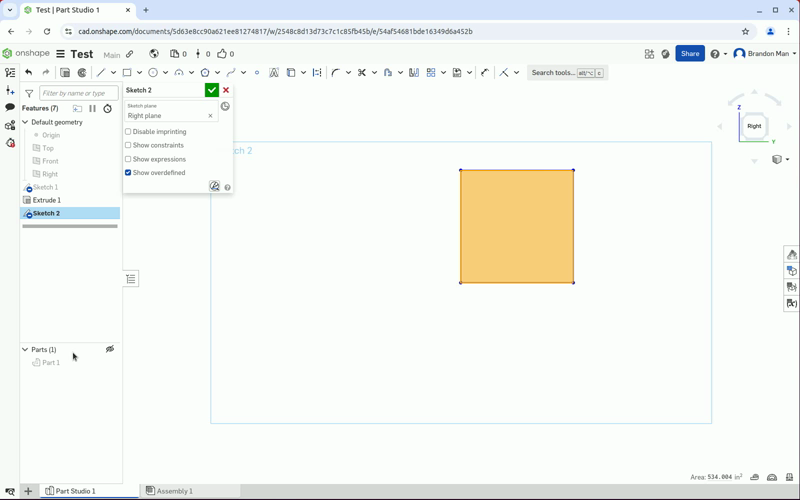
key(shift+e)
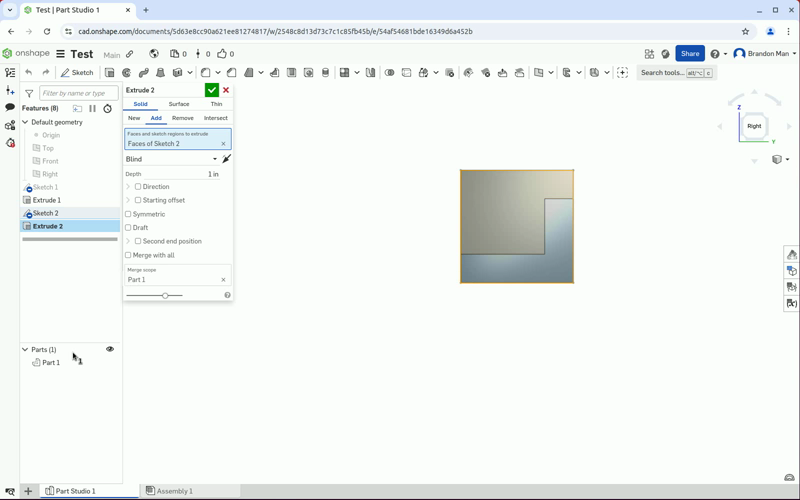
mouse_move(143, 106)
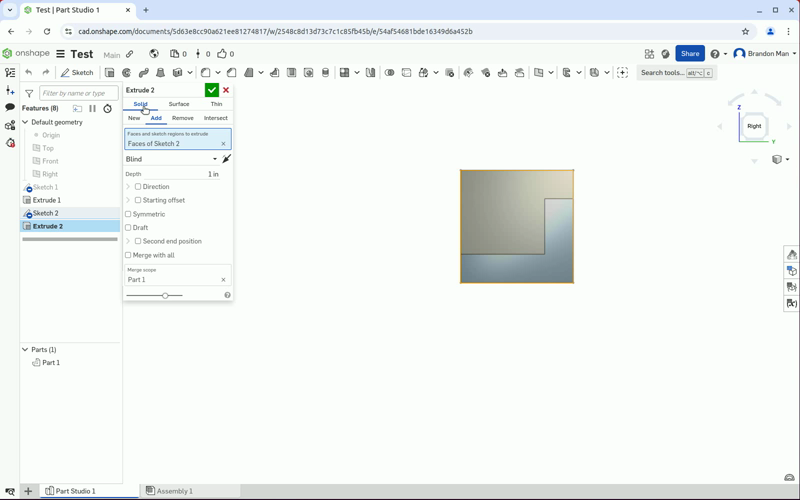
click(143, 106)
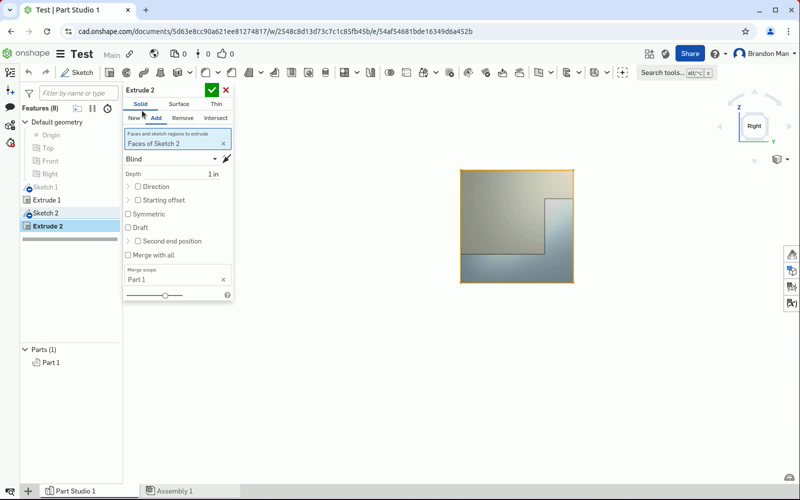
mouse_move(137, 120)
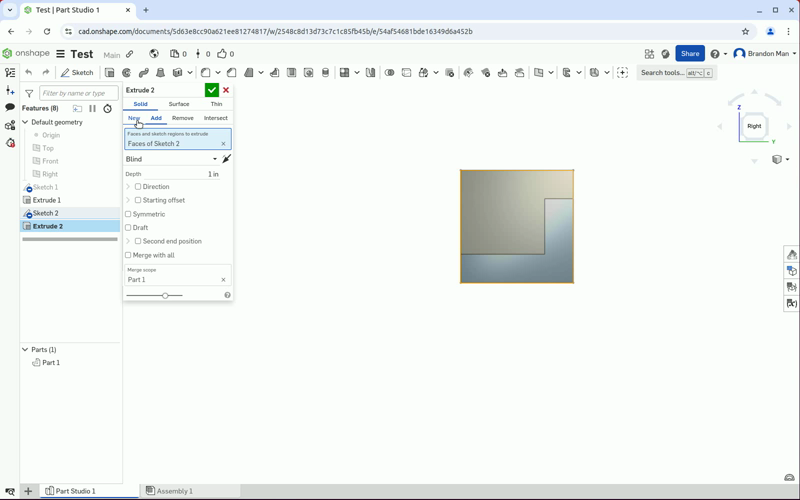
click(137, 120)
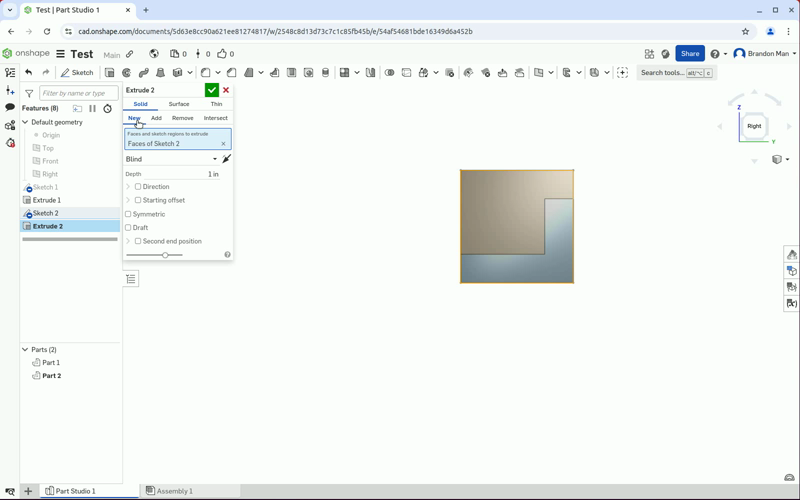
key(tab, 4)
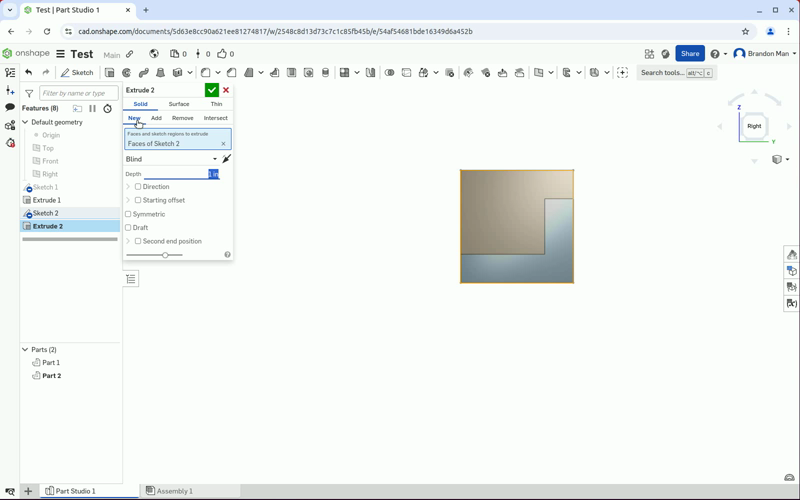
text(-11.554)
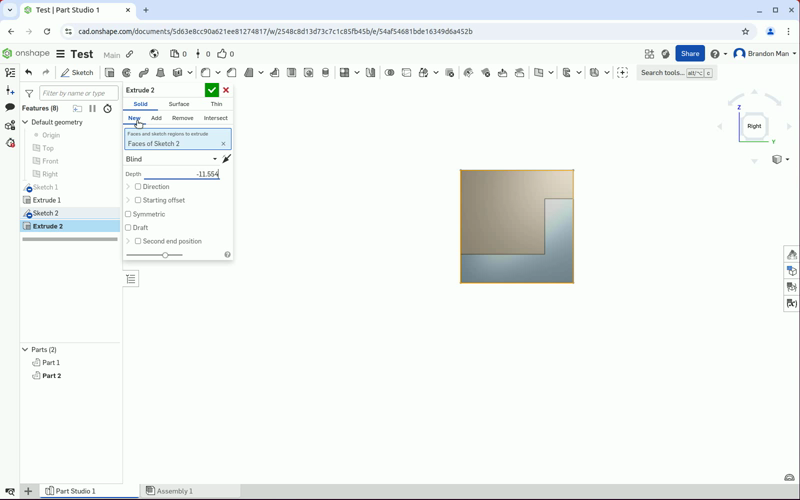
key(enter)
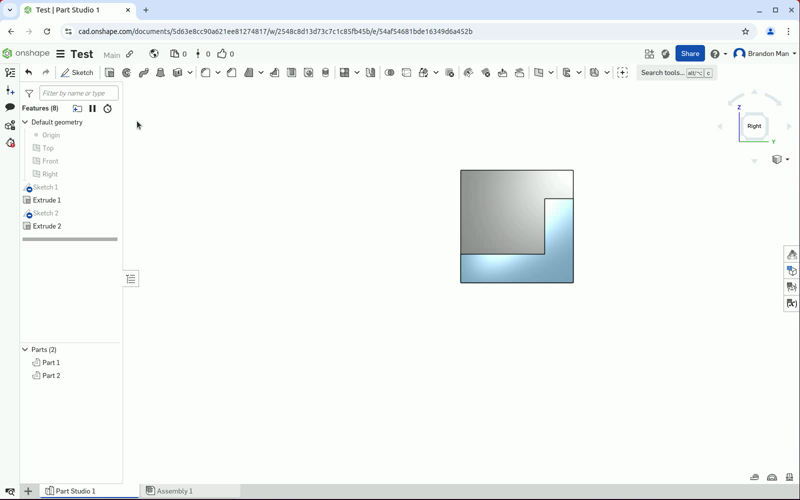
key(shift+h)
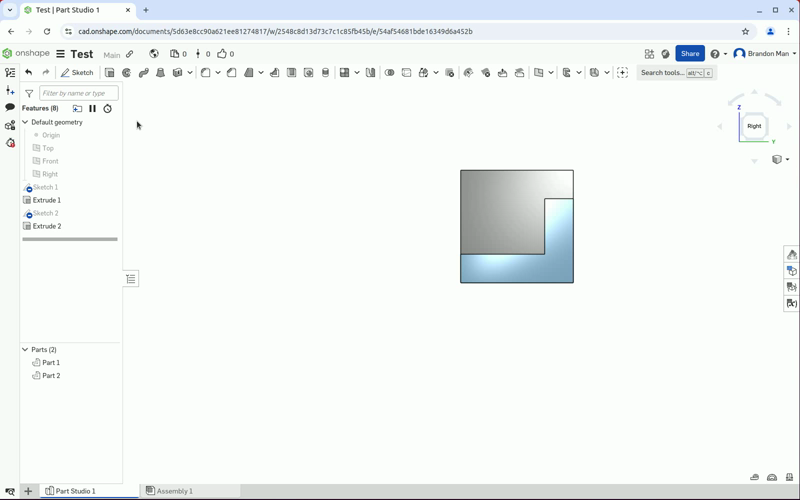
key(shift+h)
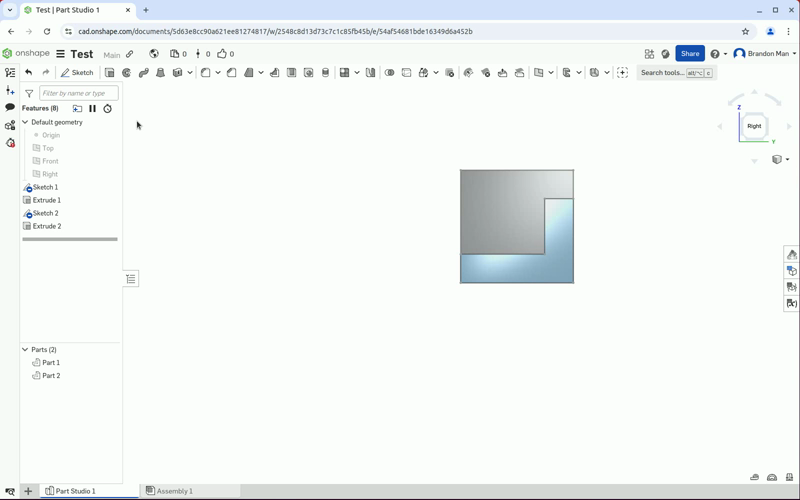
key(shift+7)
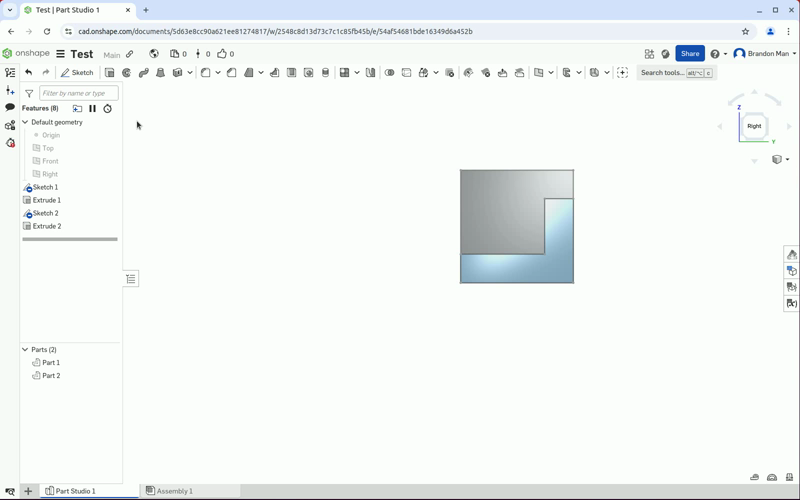
key(right, 2)
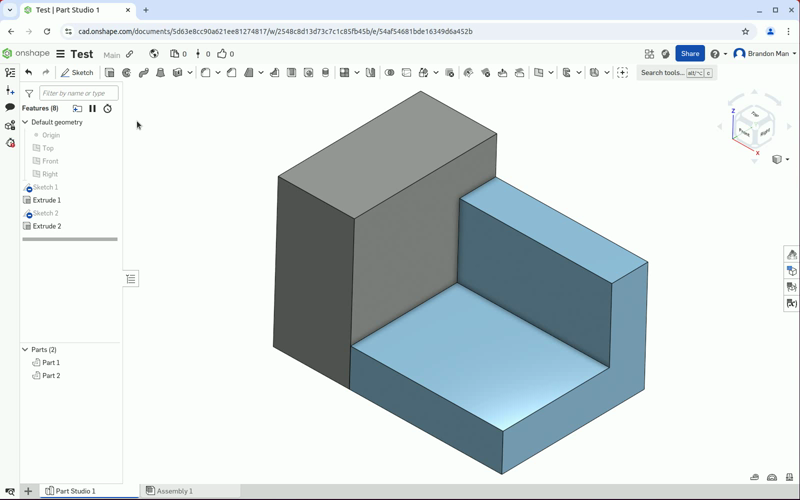
key(down, 2)
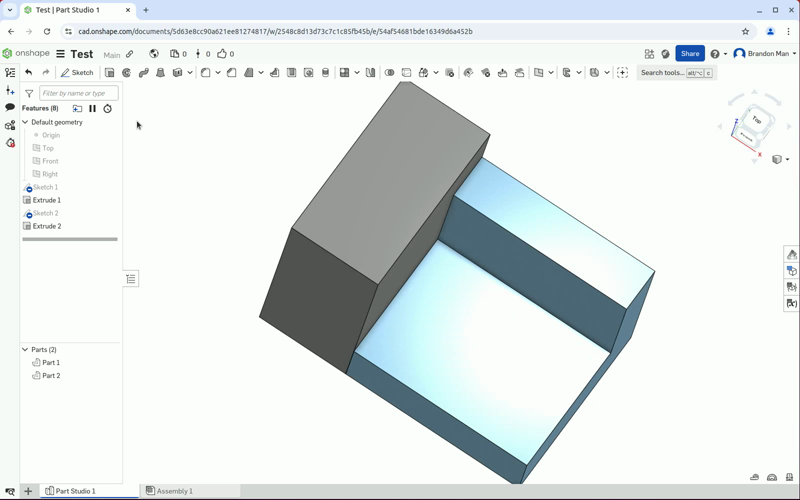
key(up, 2)
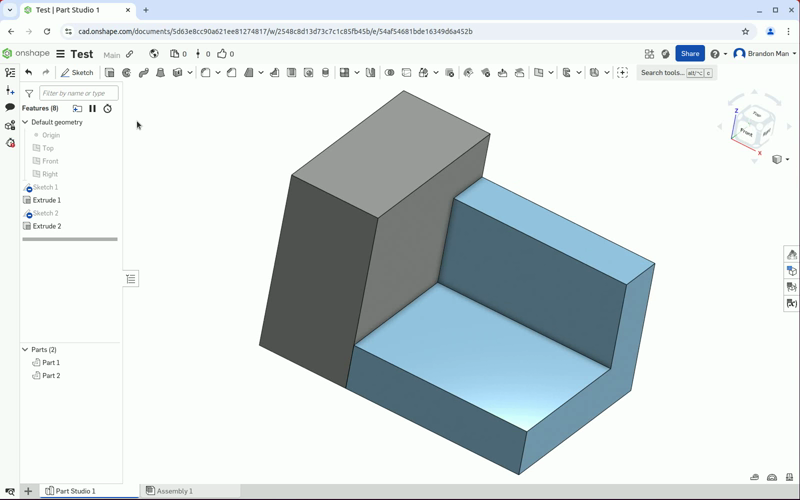
key(left, 2)
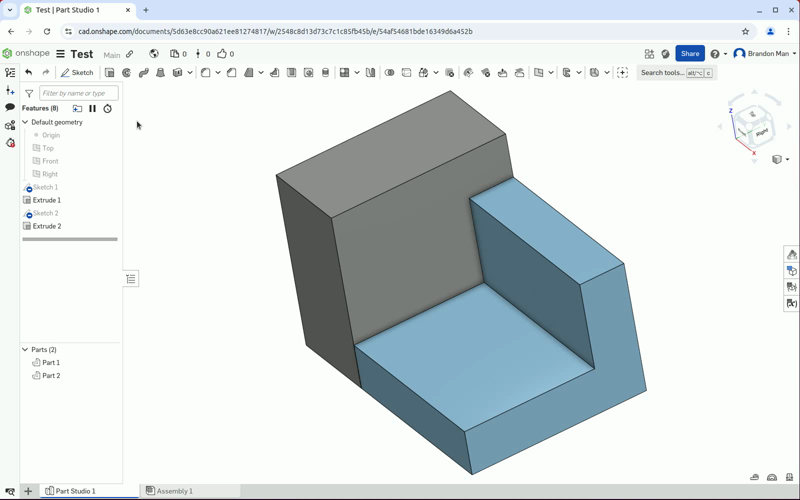
mouse_move(73, 189)
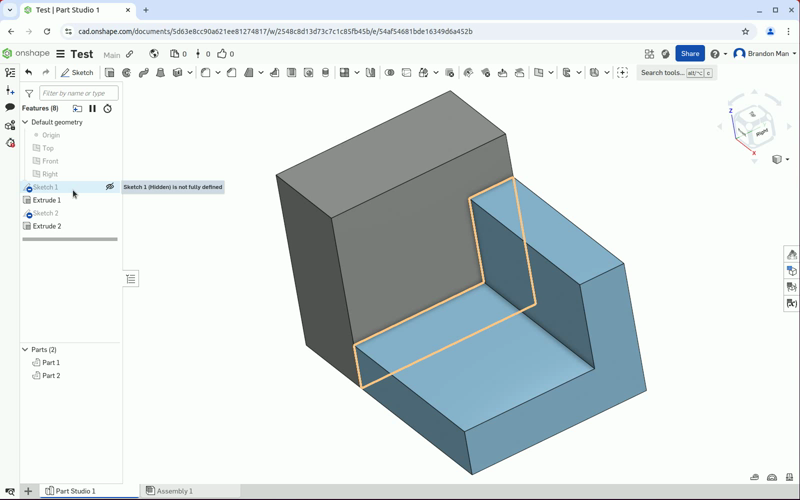
click(73, 189)